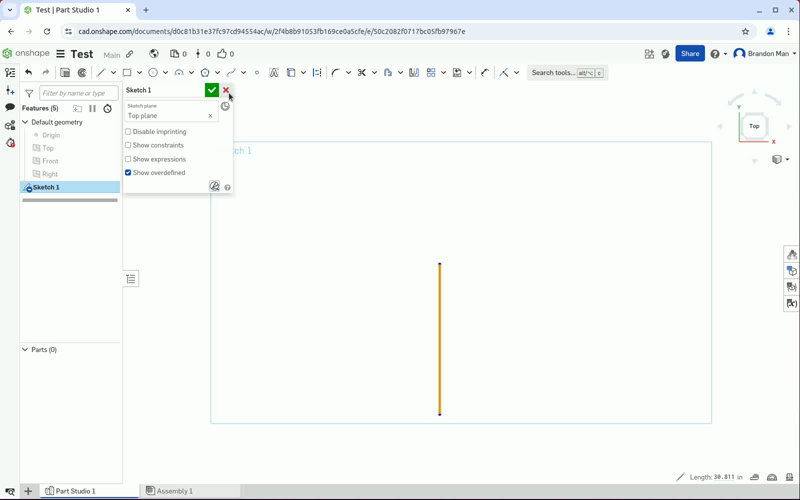
key(shift+h)
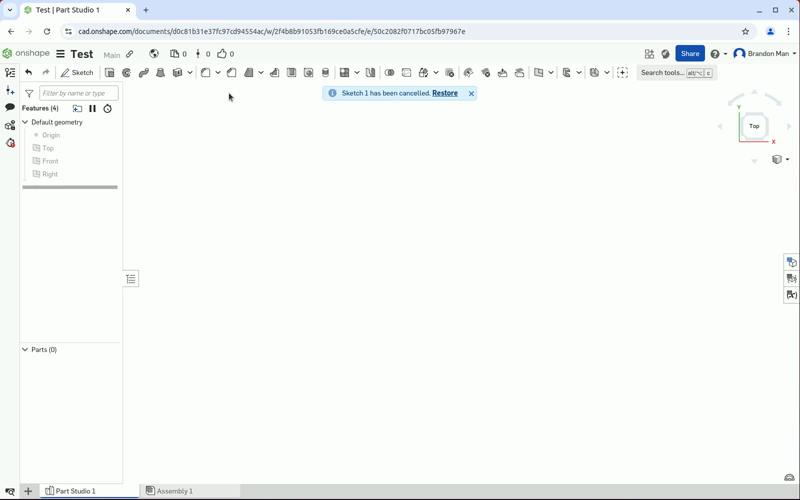
mouse_move(73, 352)
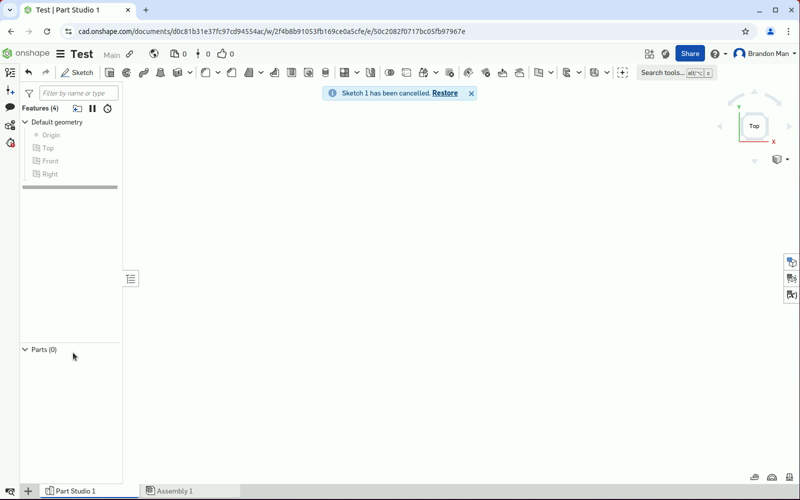
key(y)
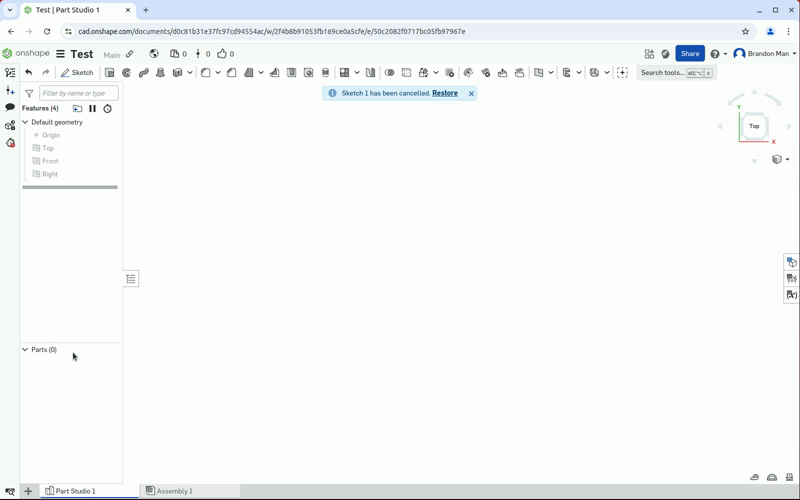
key(shift+p)
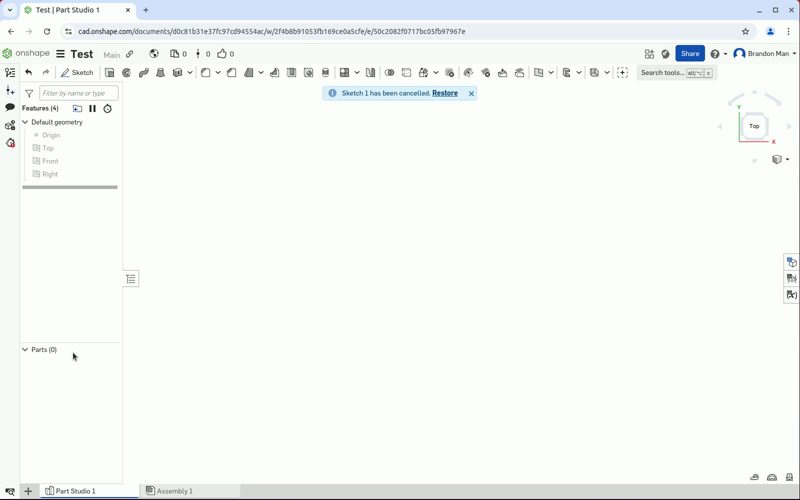
key(space)
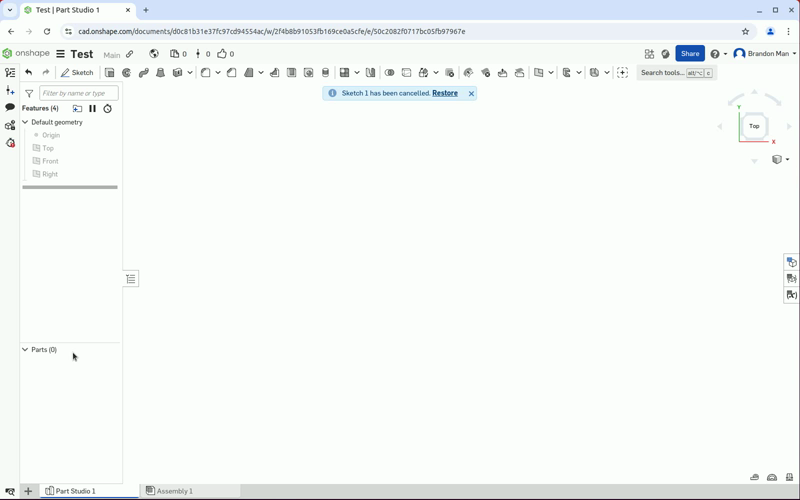
key_down(shift)
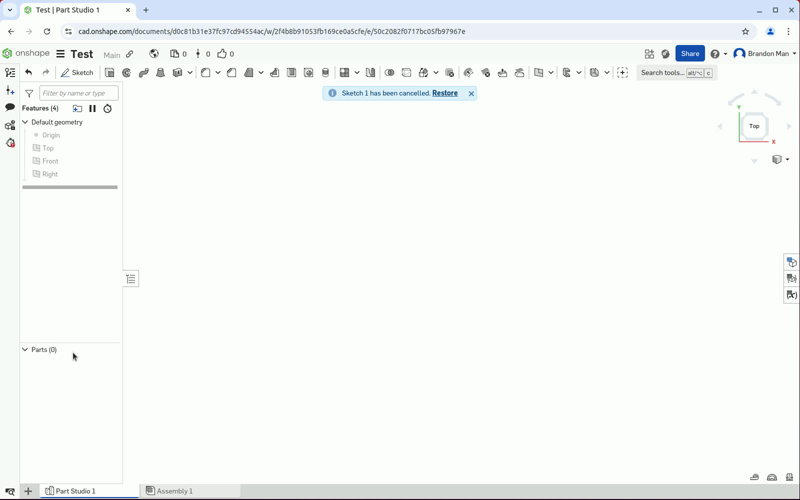
key(up)
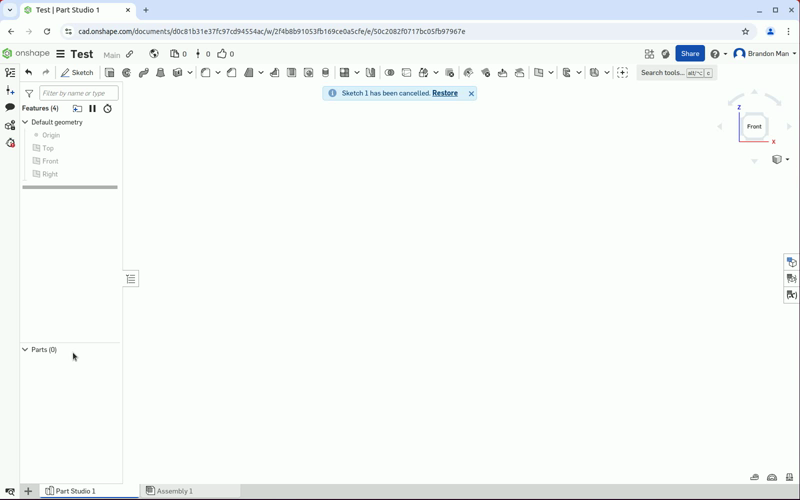
key_up(shift)
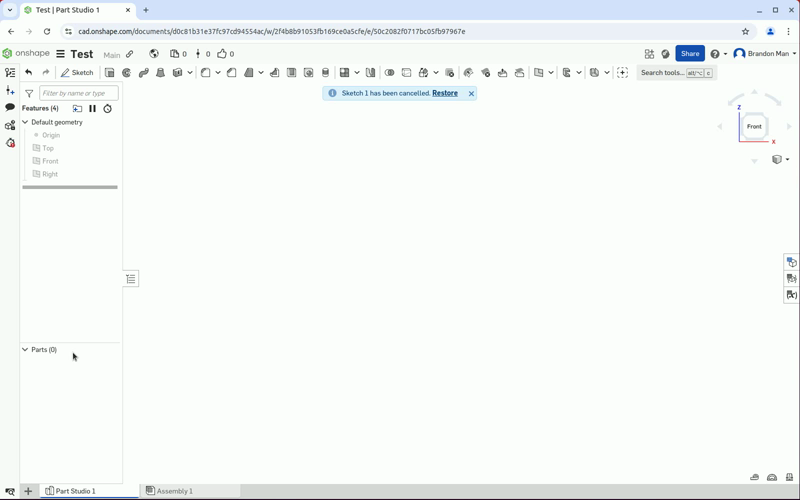
mouse_move(73, 352)
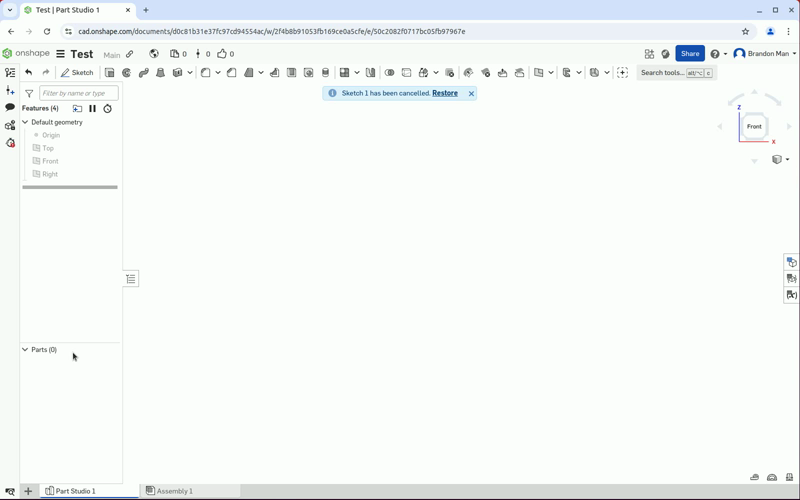
key(shift+y)
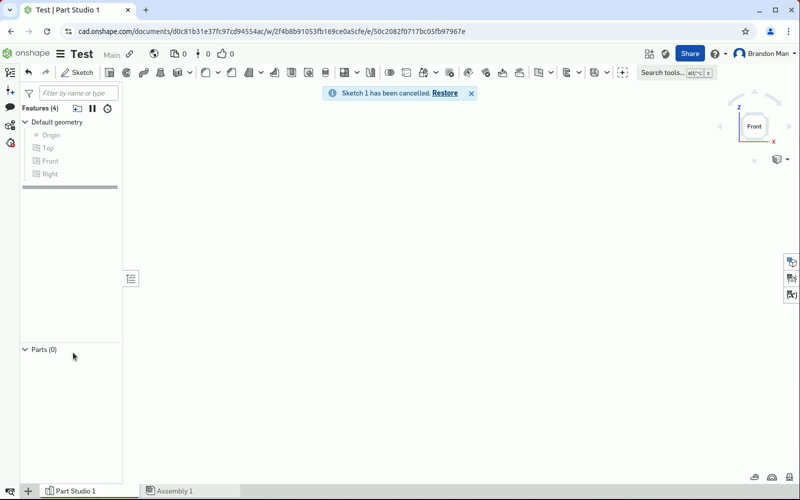
key(shift+s)
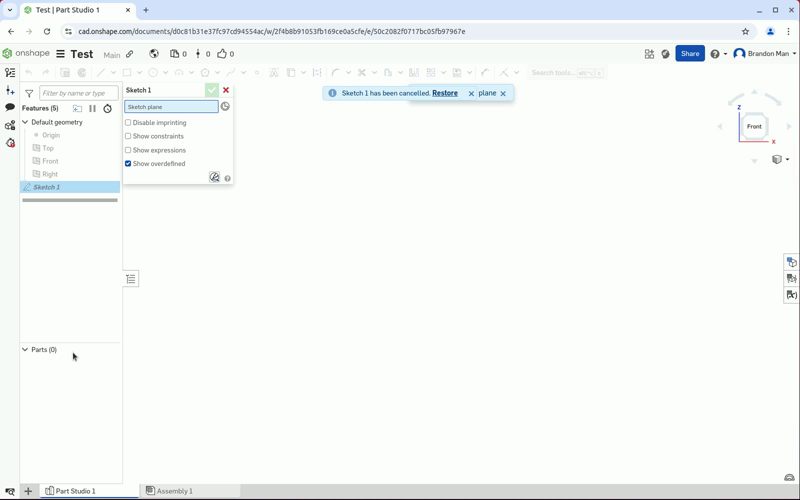
mouse_move(73, 163)
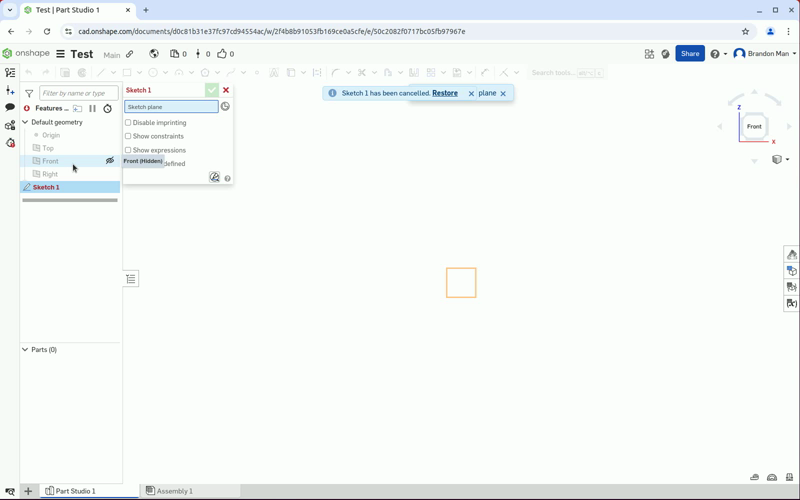
click(73, 163)
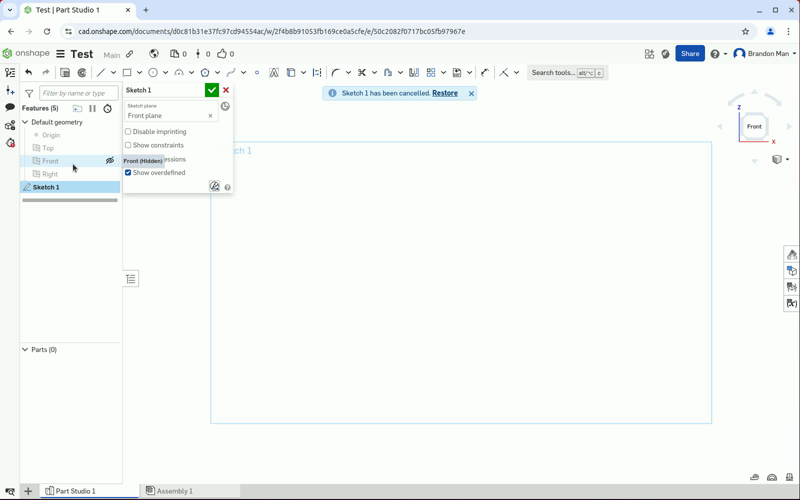
mouse_move(73, 352)
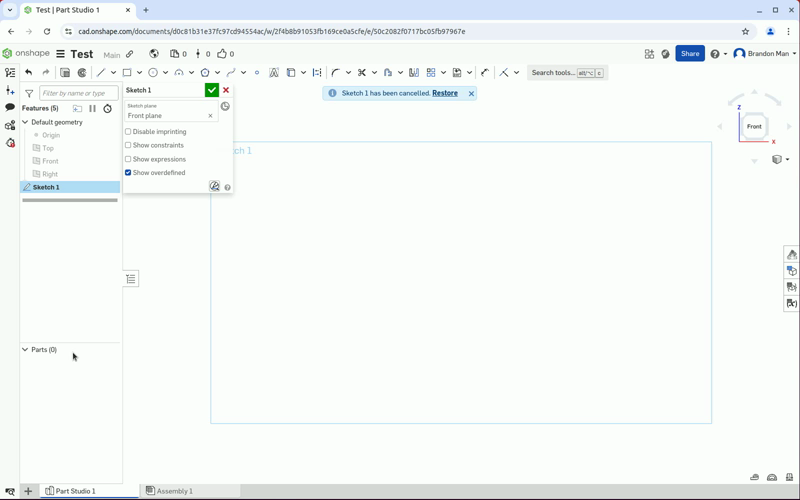
key(y)
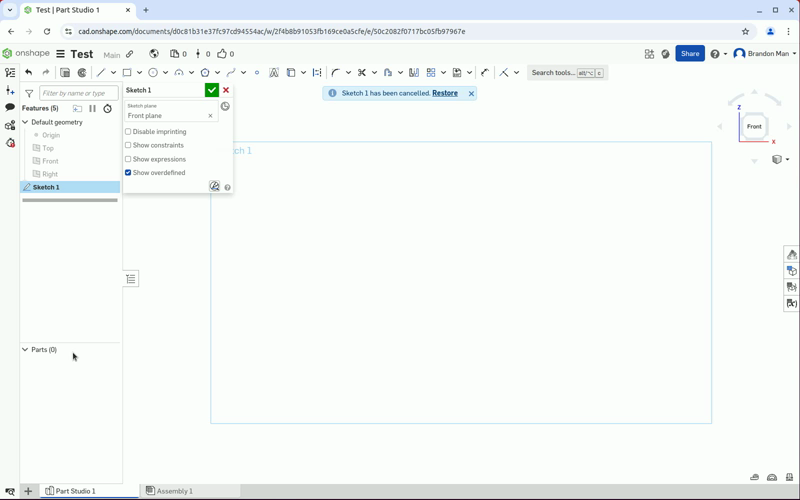
key(c)
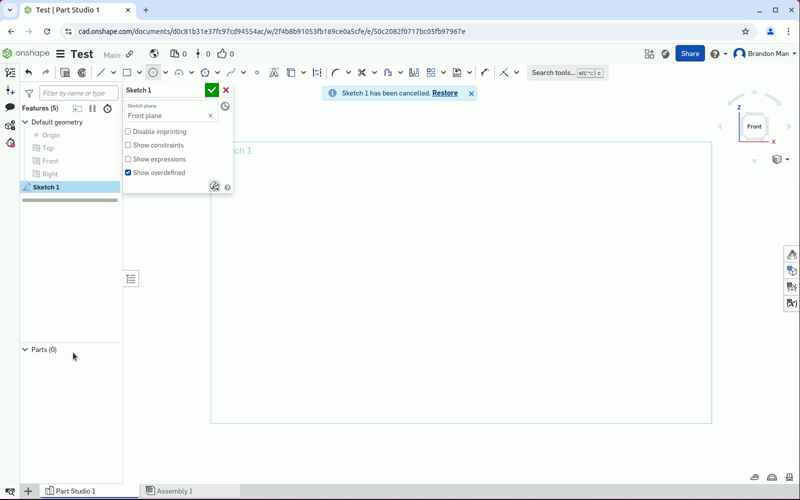
key_down(shift)
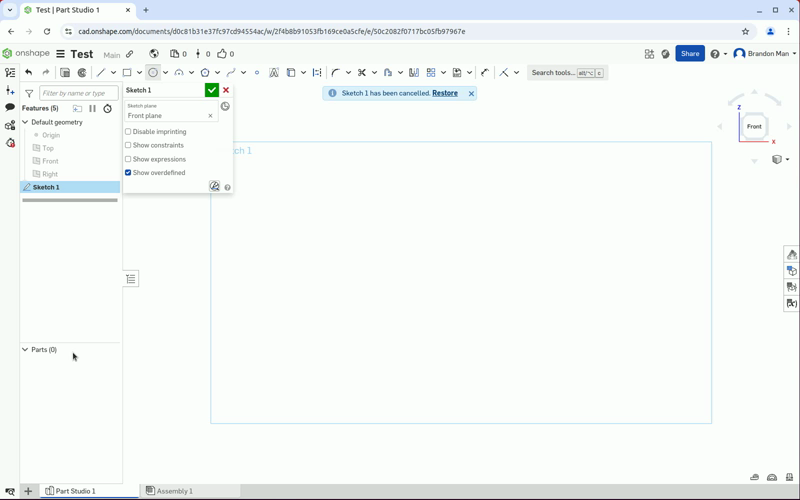
mouse_move(418, 253)
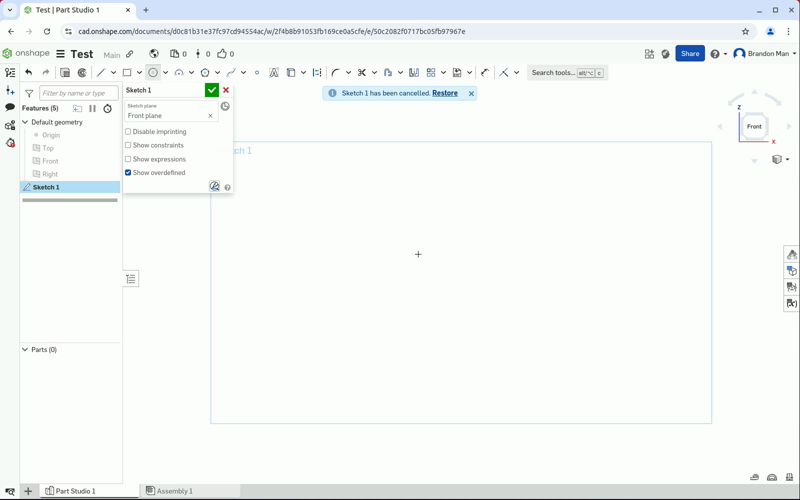
click(418, 253)
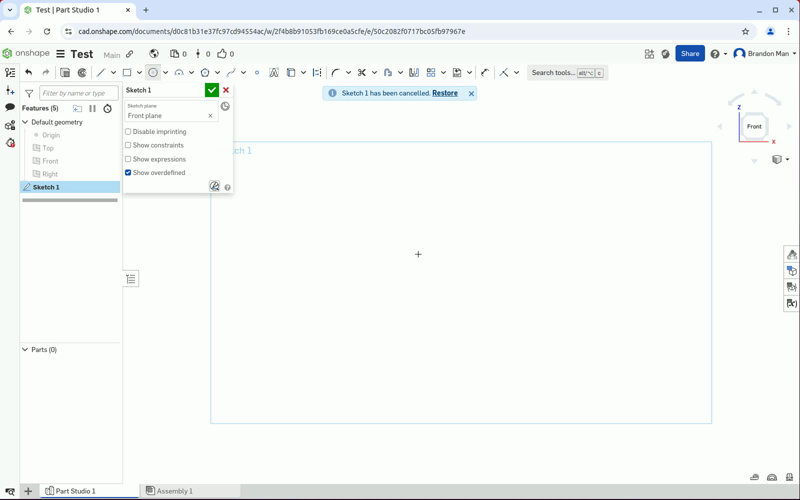
key_up(shift)
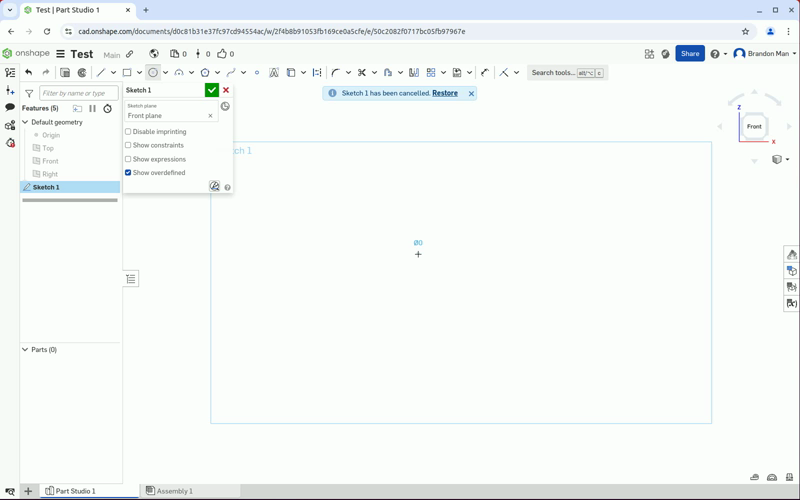
mouse_move(448, 253)
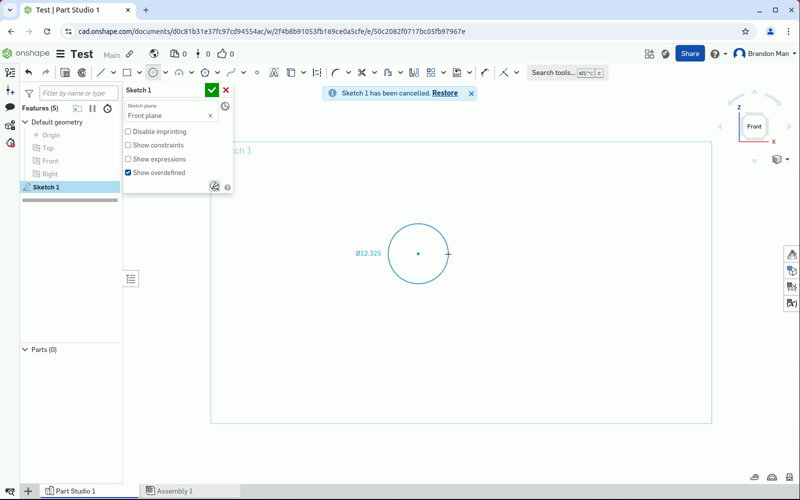
click(448, 253)
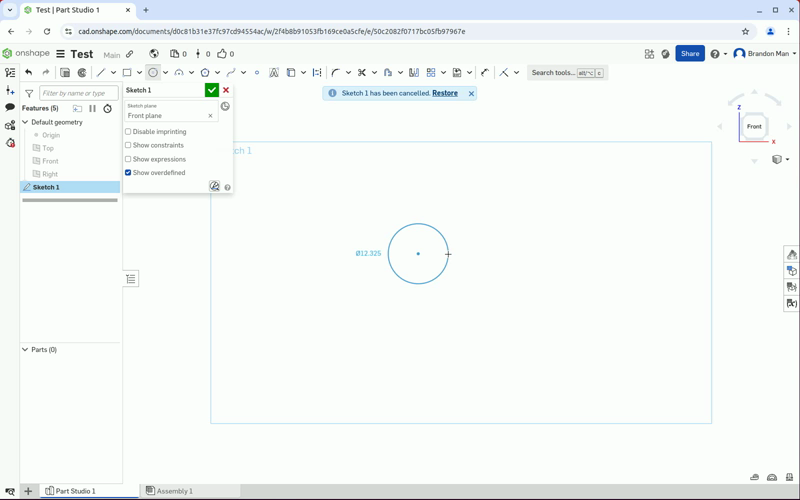
key(esc)
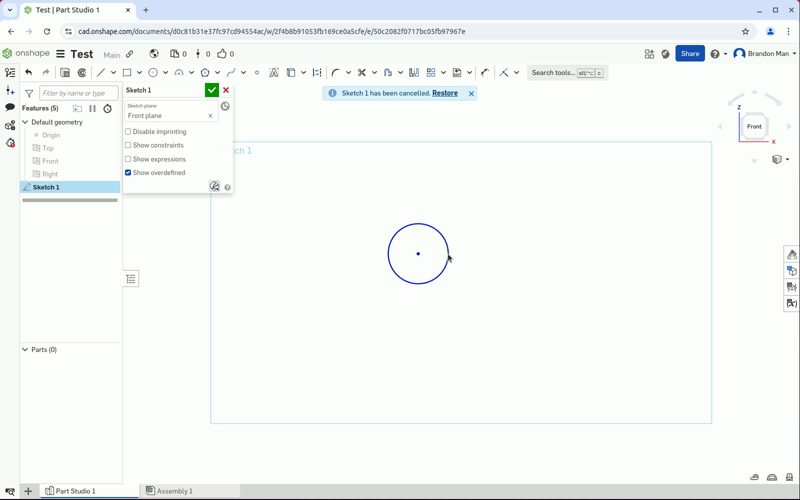
key(c)
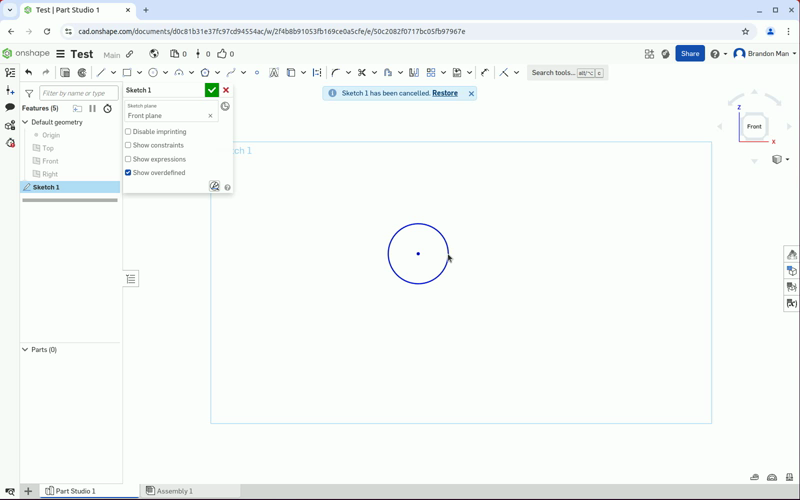
key_down(shift)
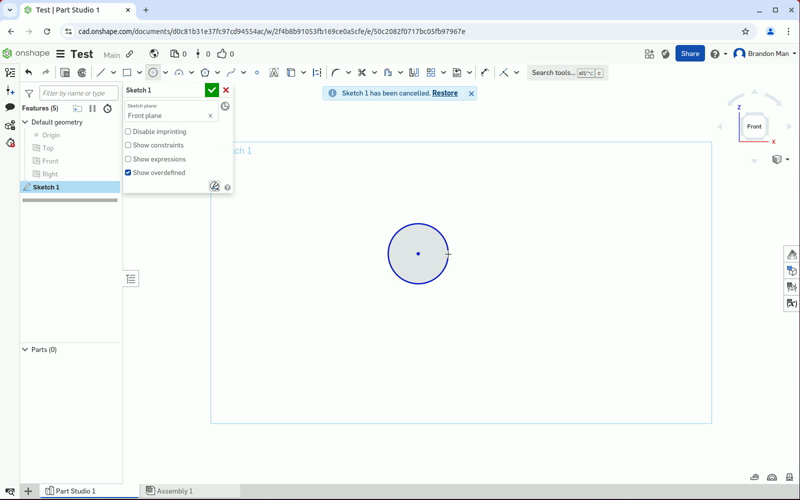
mouse_move(418, 253)
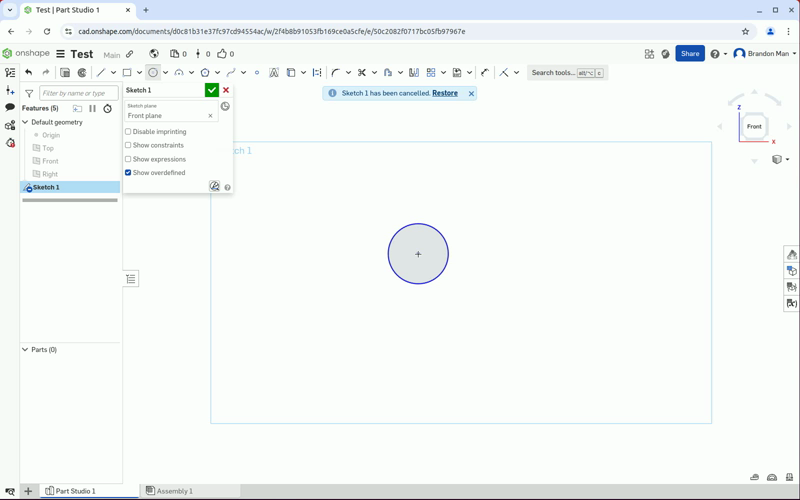
click(418, 253)
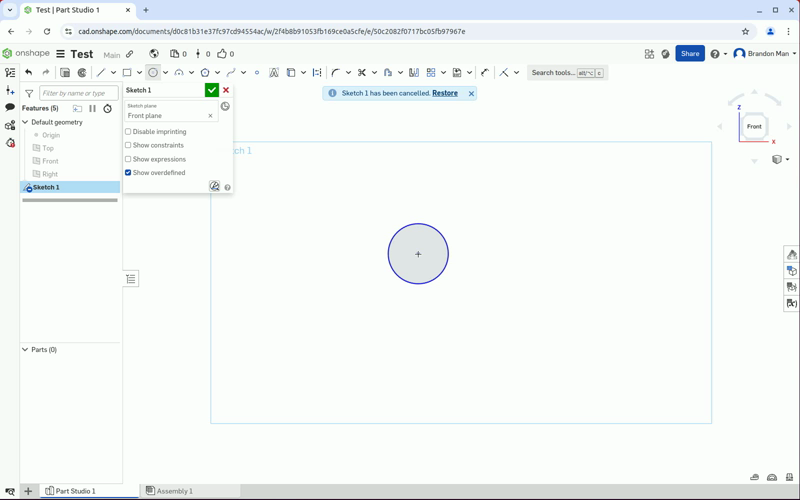
key_up(shift)
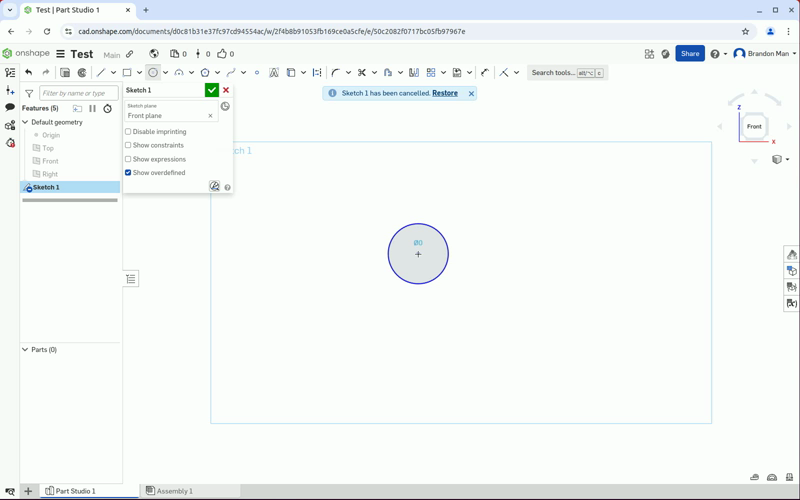
mouse_move(433, 253)
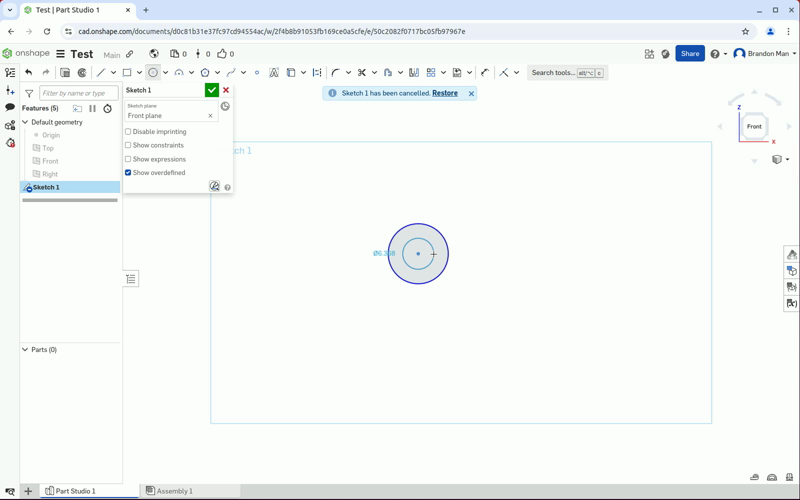
click(433, 253)
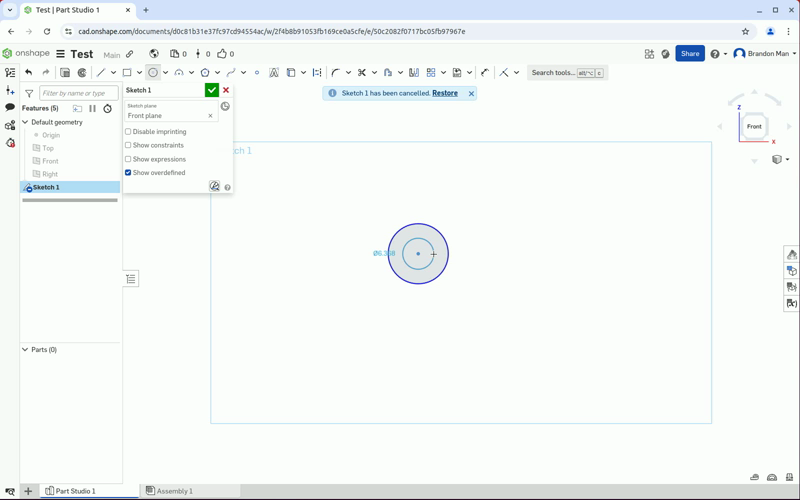
key(esc)
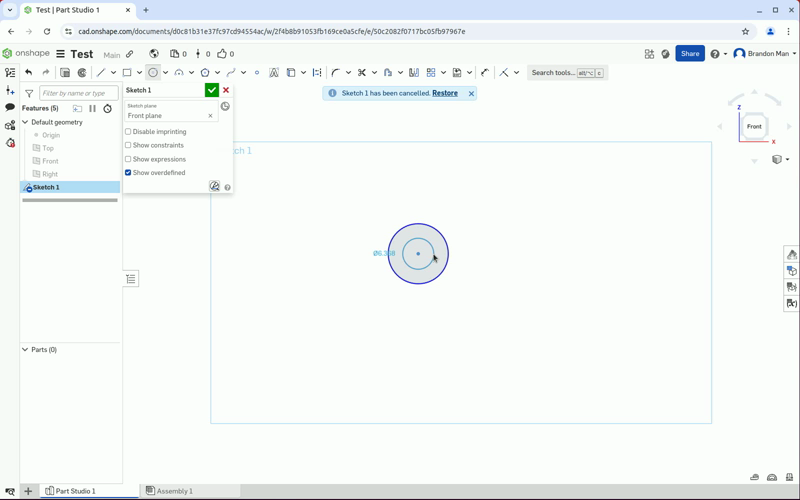
mouse_move(398, 239)
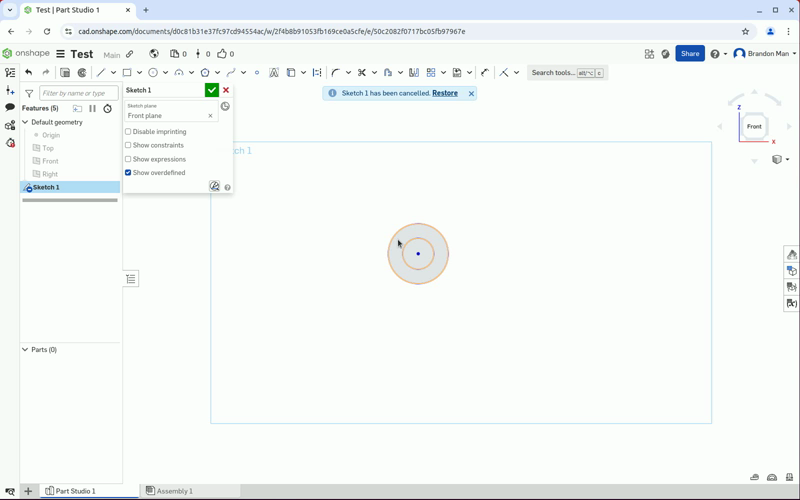
click(398, 239)
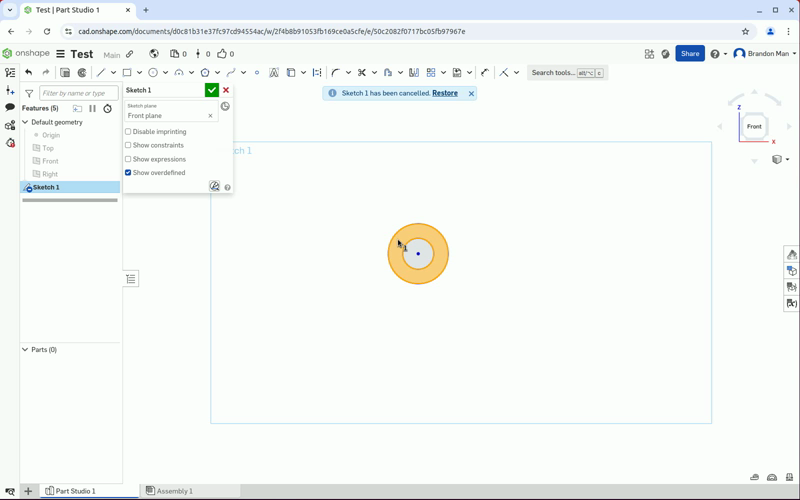
mouse_move(73, 352)
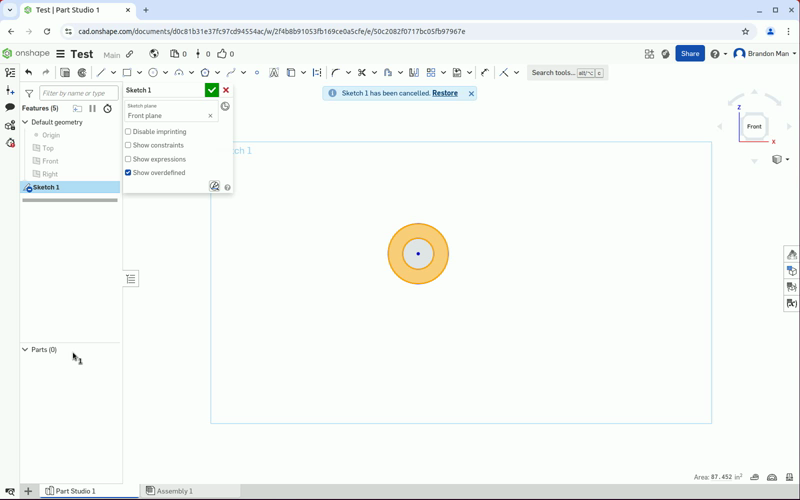
key(shift+y)
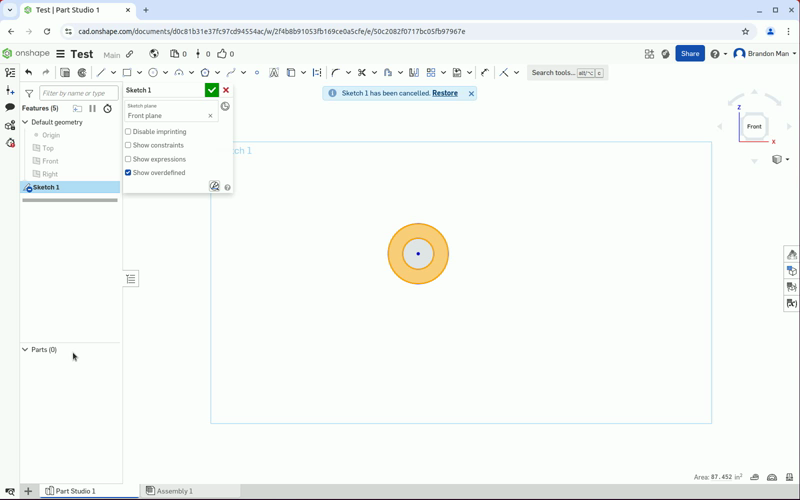
key(shift+e)
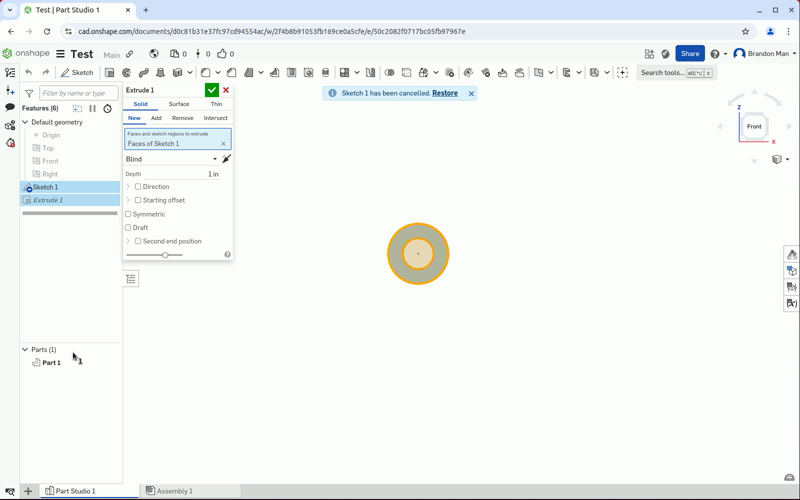
mouse_move(143, 106)
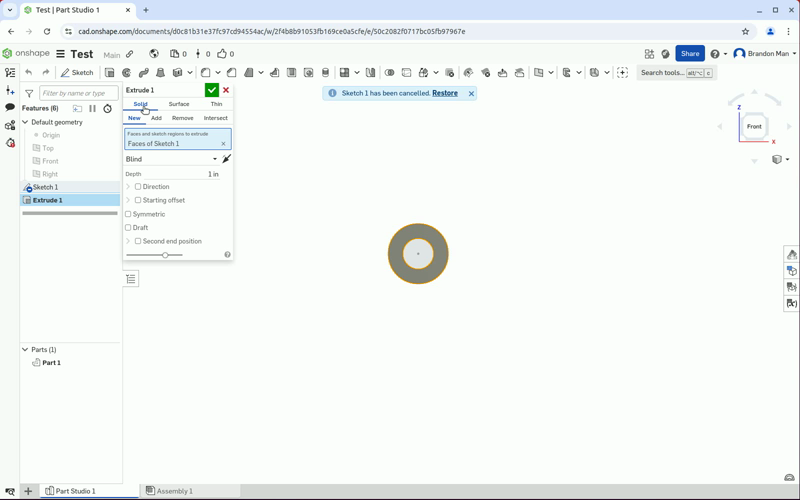
click(143, 106)
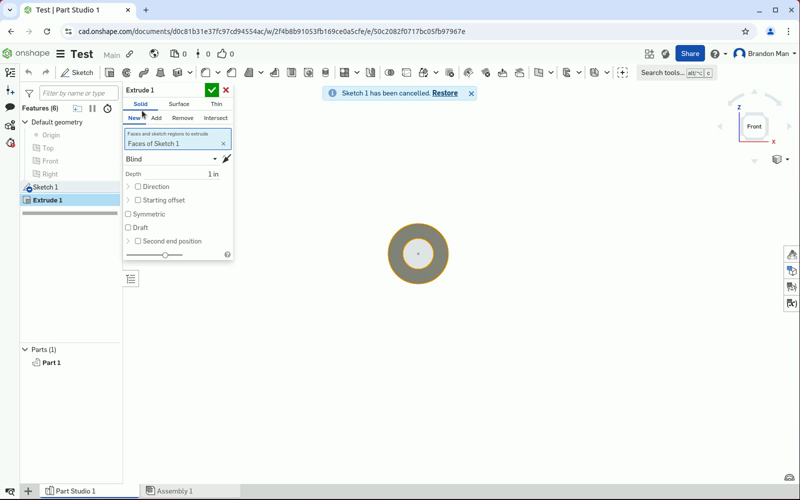
mouse_move(137, 120)
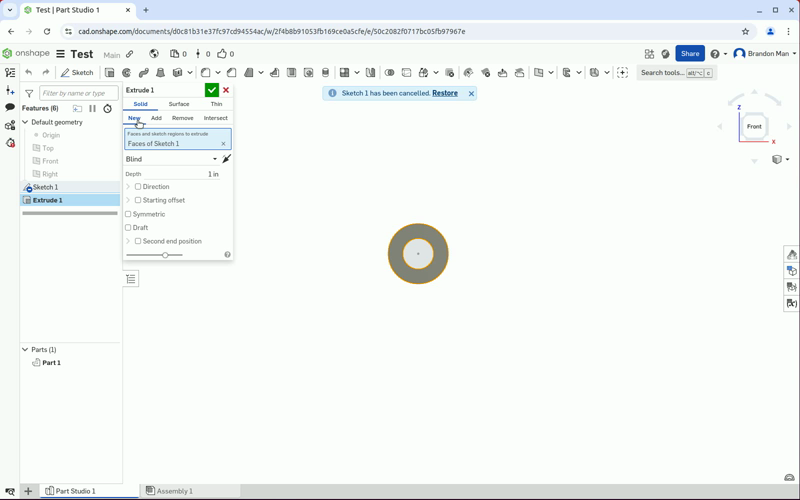
click(137, 120)
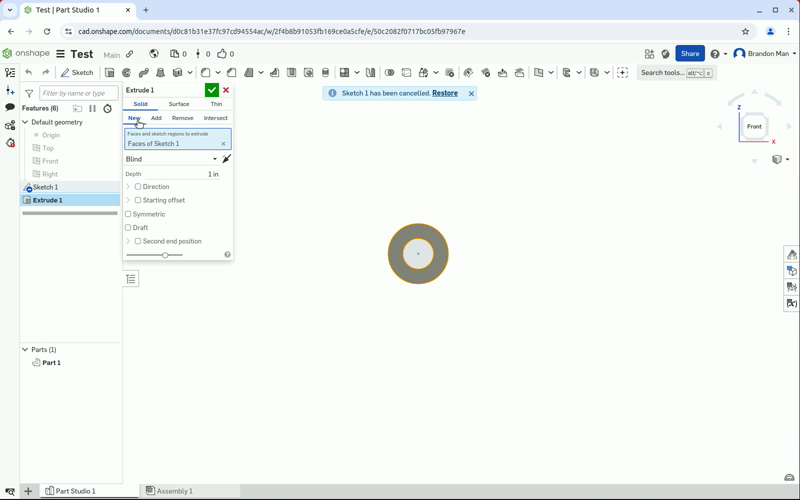
key(tab, 4)
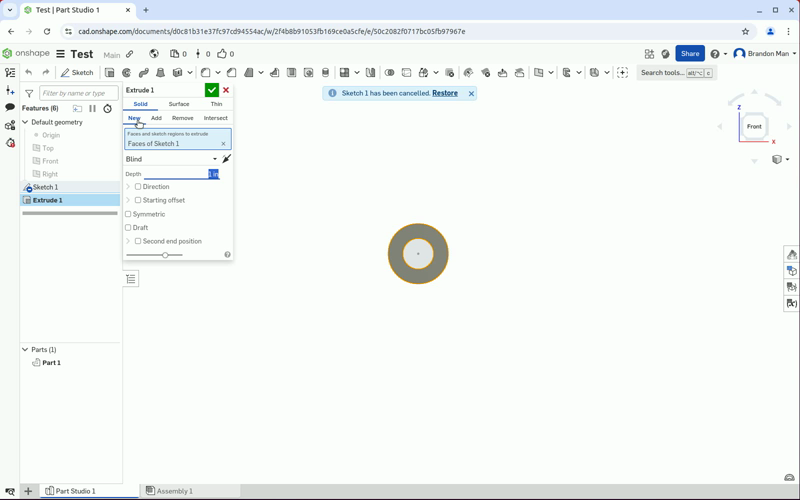
text(23.108)
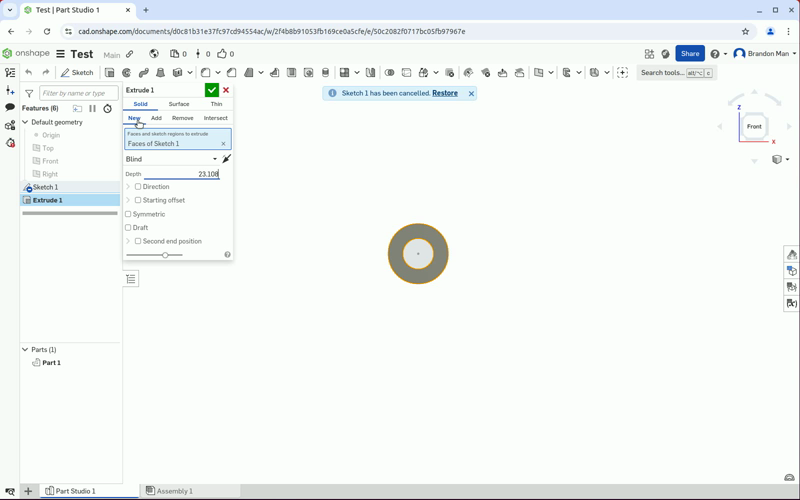
key(enter)
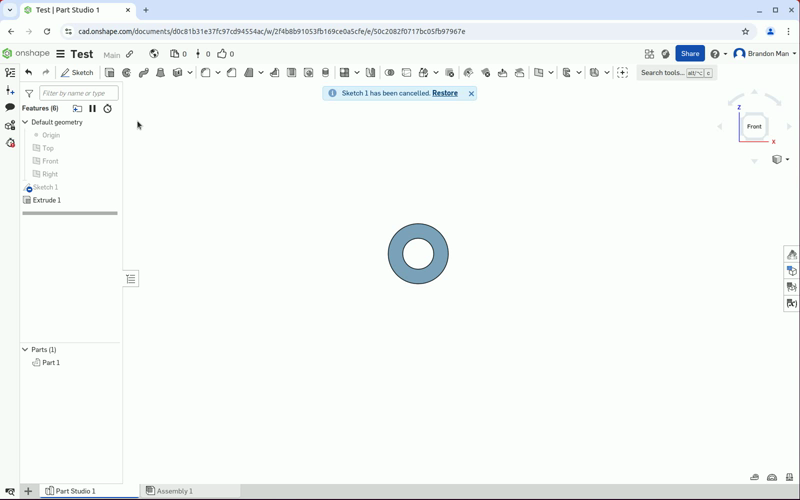
key(shift+h)
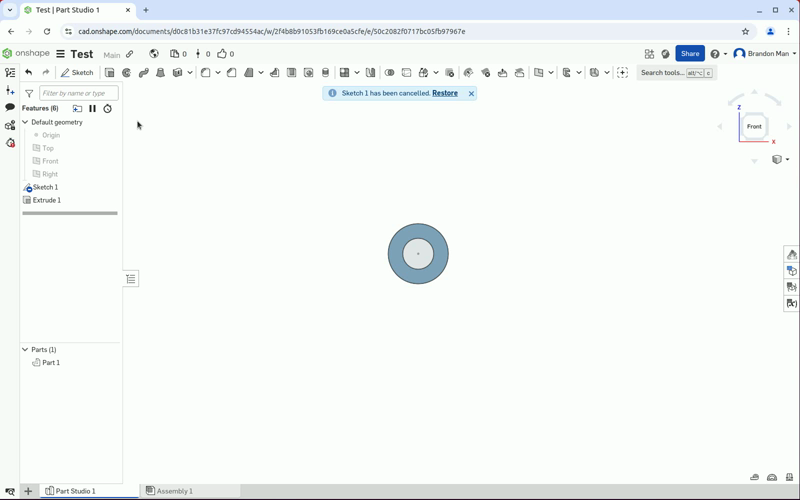
key(shift+h)
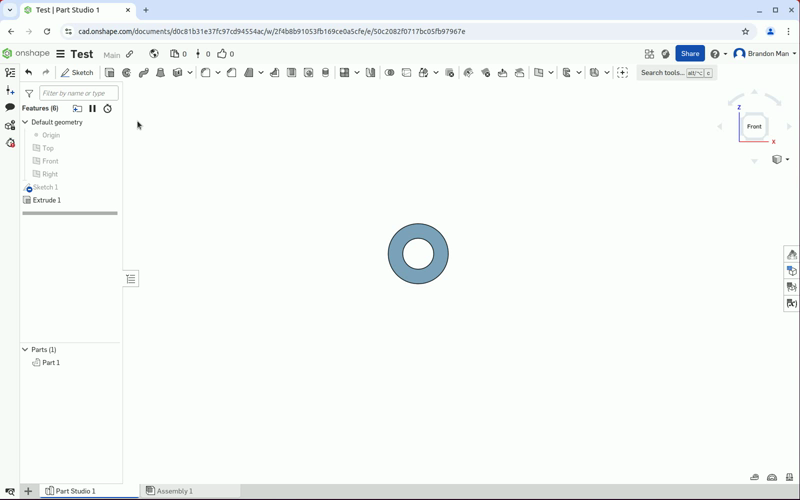
mouse_move(73, 189)
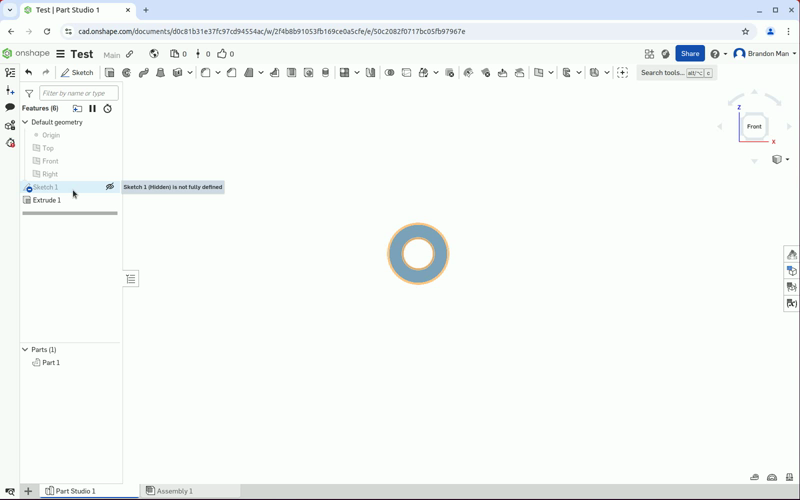
click(73, 189)
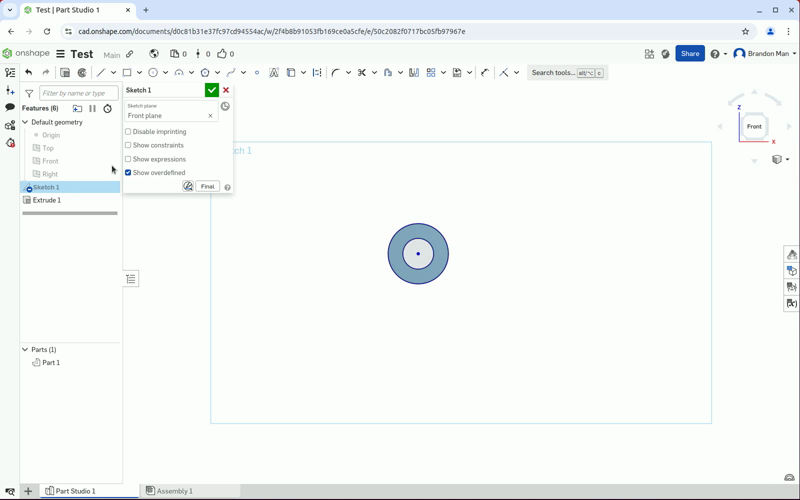
mouse_move(229, 92)
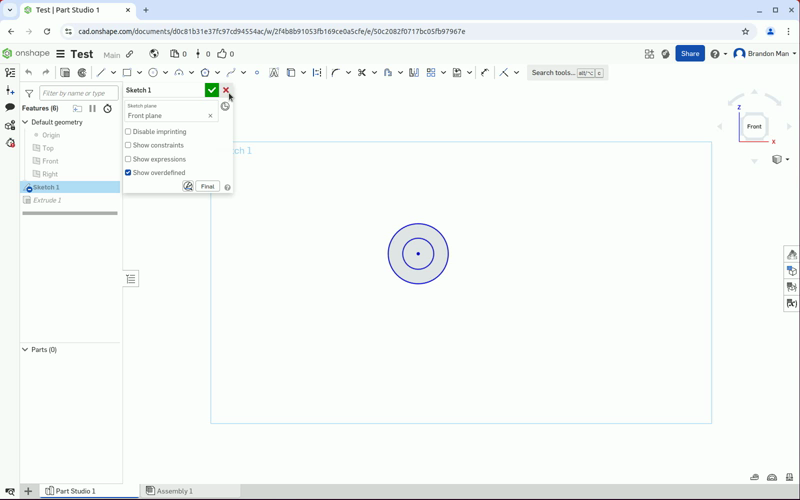
click(229, 92)
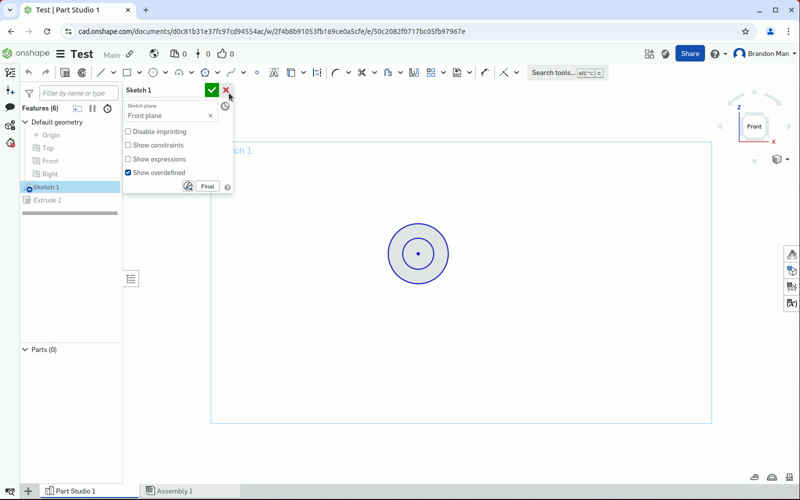
key(shift+s)
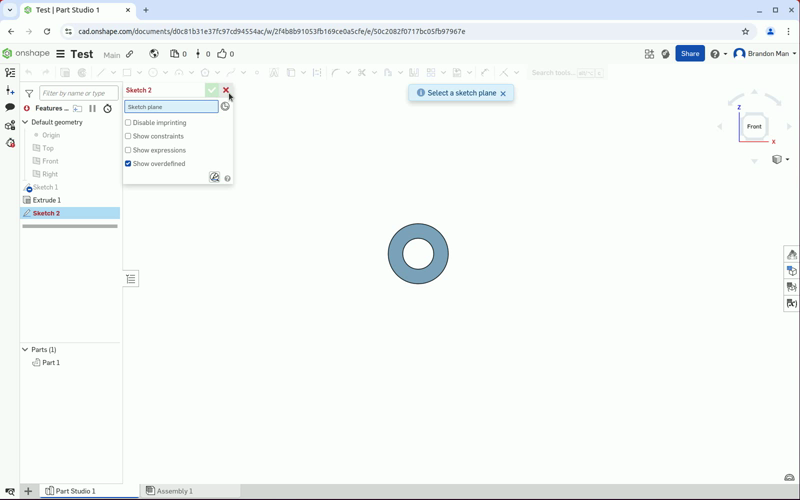
mouse_move(73, 163)
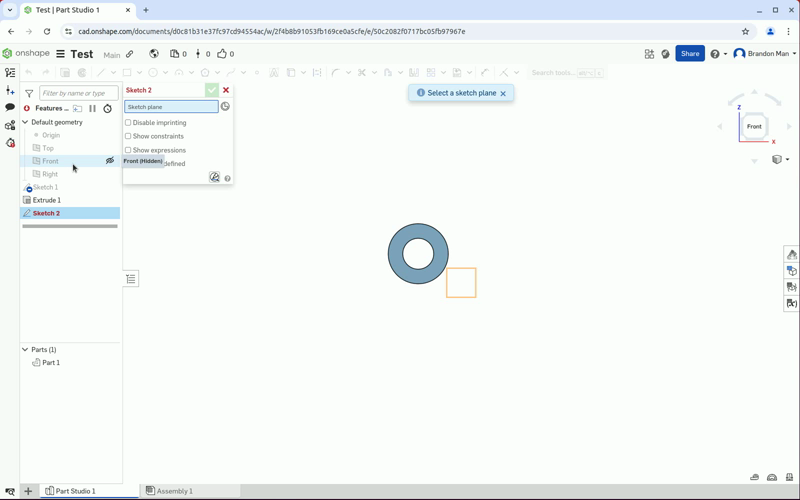
click(73, 163)
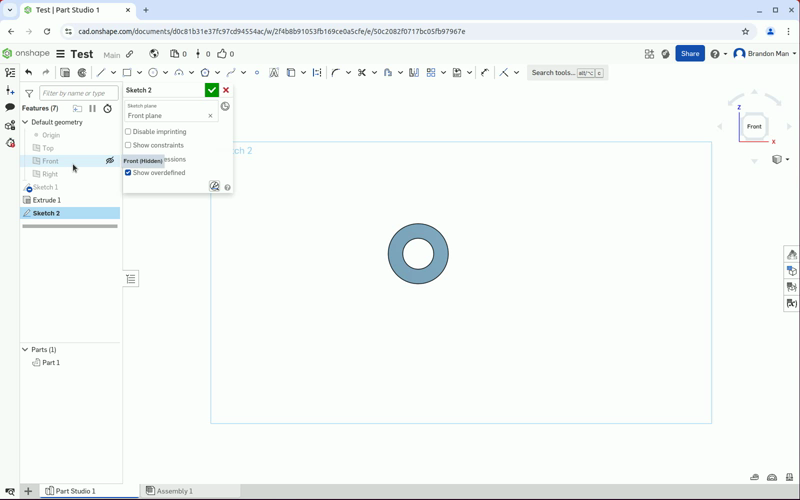
mouse_move(73, 352)
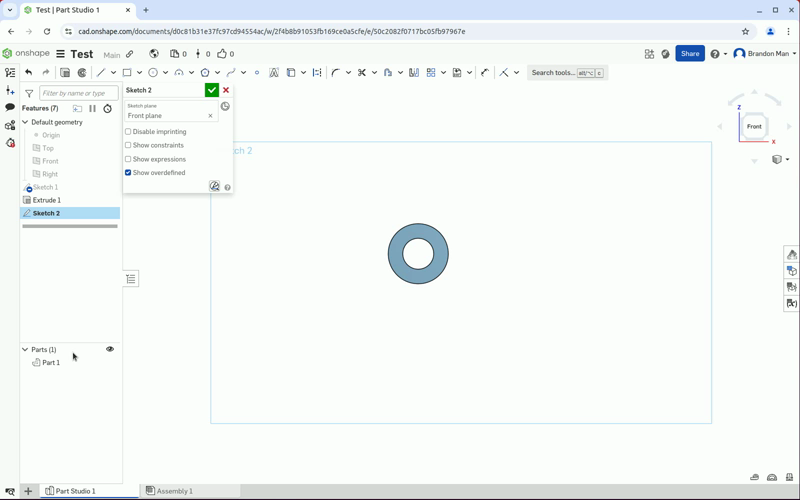
key(y)
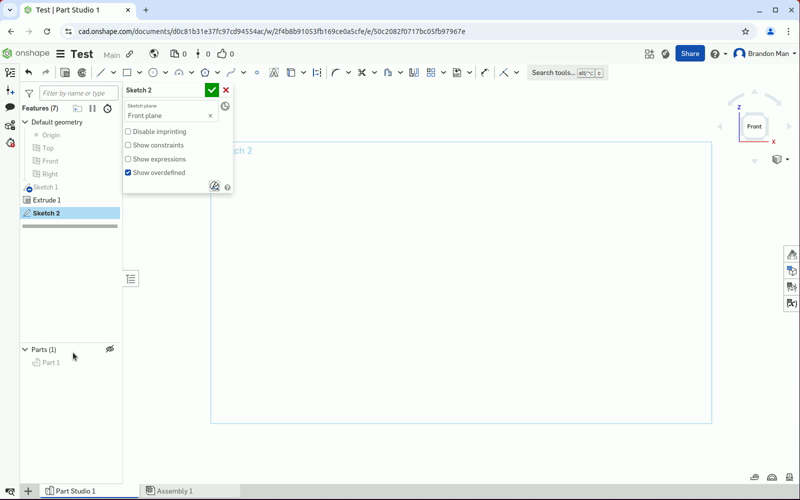
key(l)
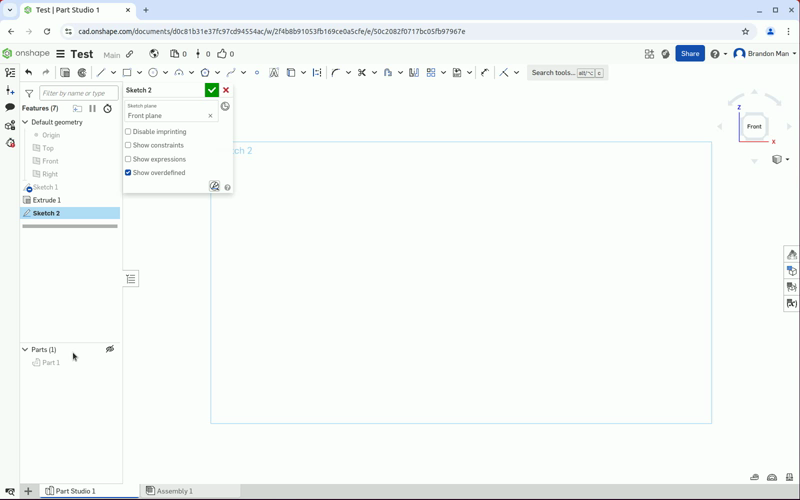
key_down(shift)
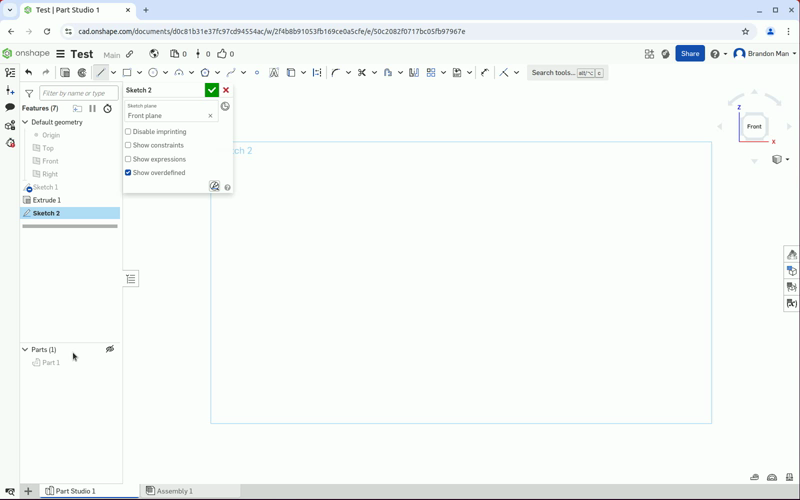
mouse_move(403, 246)
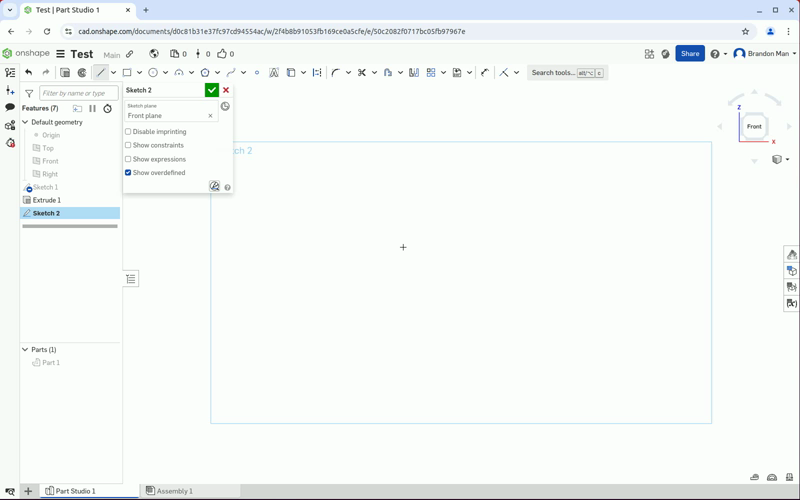
click(403, 246)
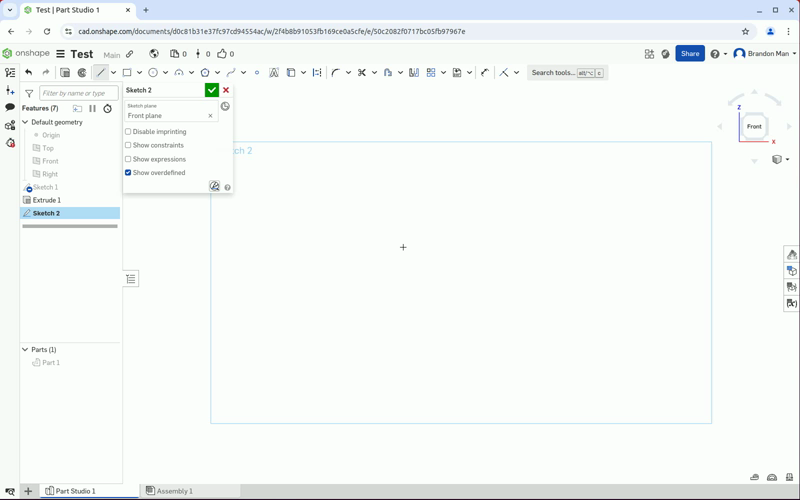
key_up(shift)
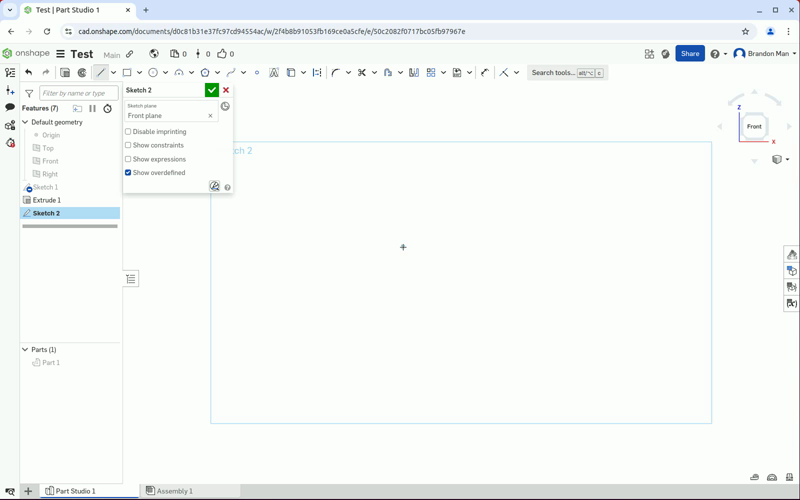
key_down(shift)
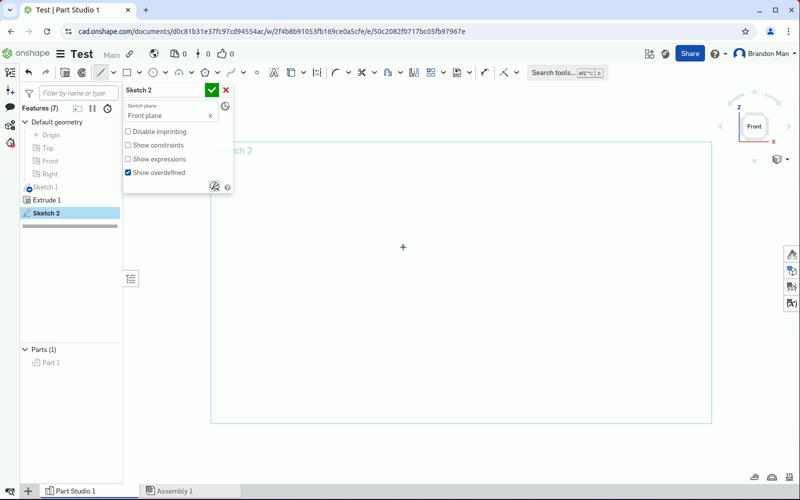
mouse_move(433, 246)
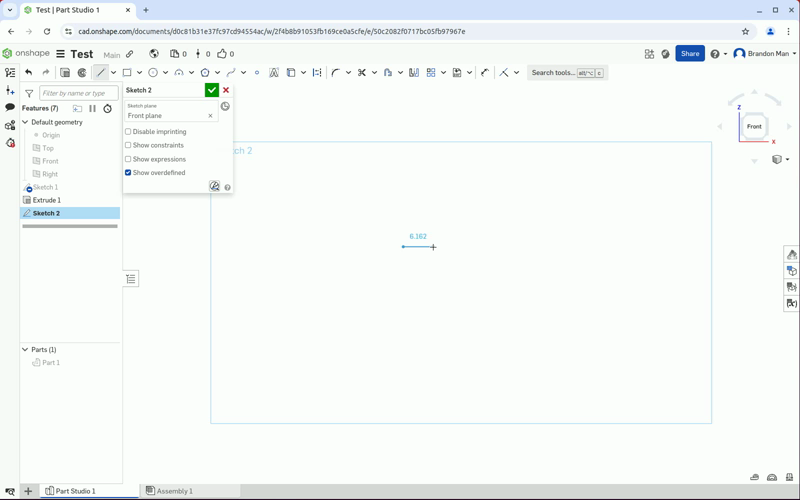
mouse_move(431, 246)
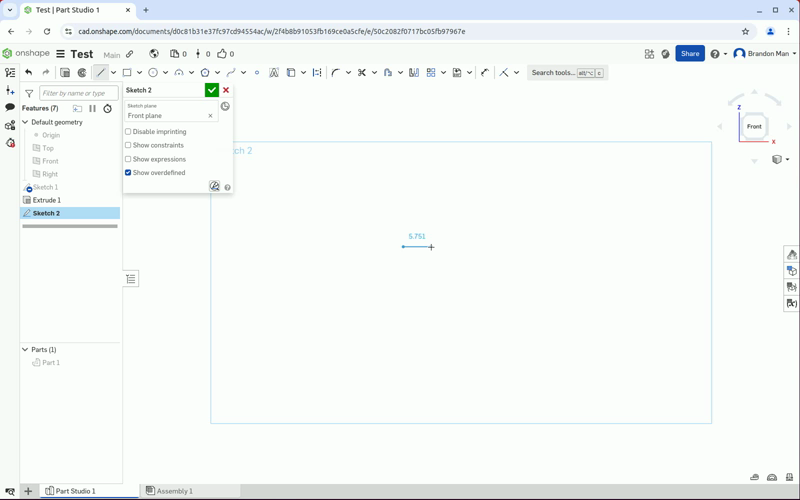
click(431, 246)
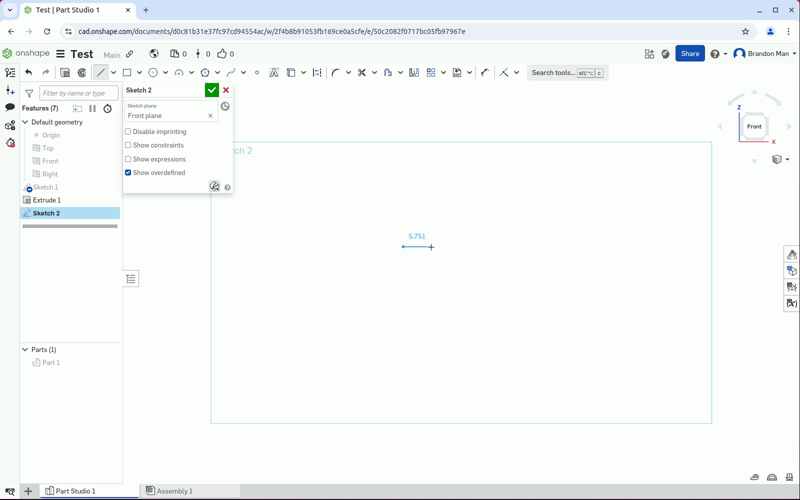
key_up(shift)
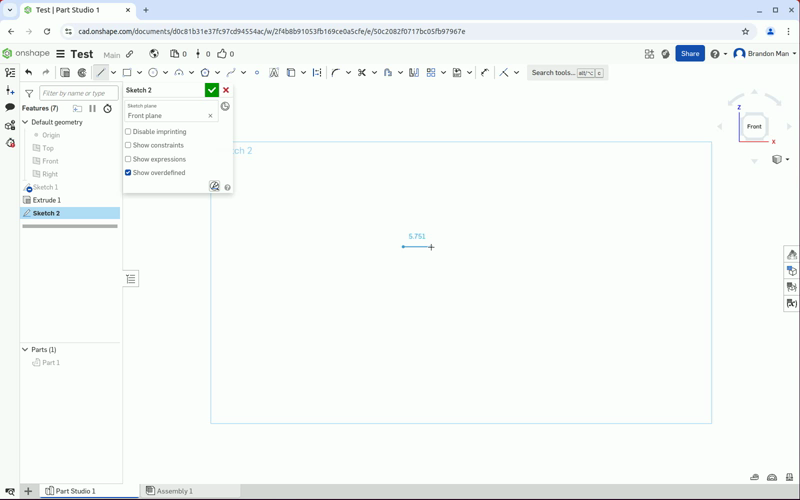
key(esc)
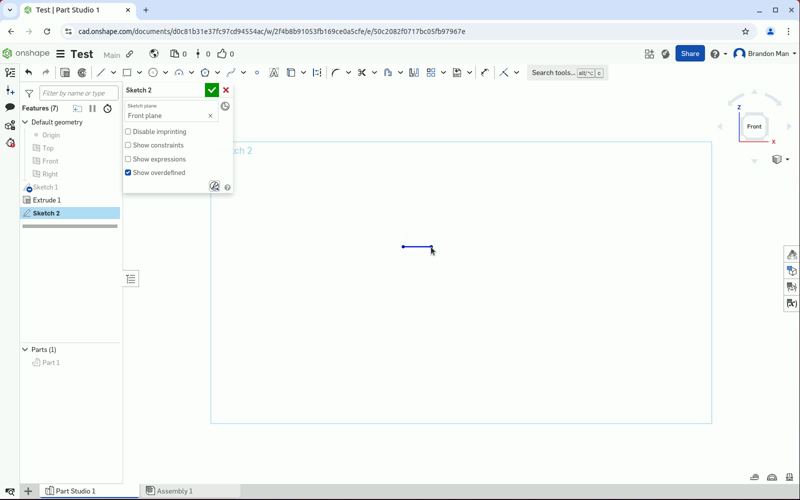
key(a)
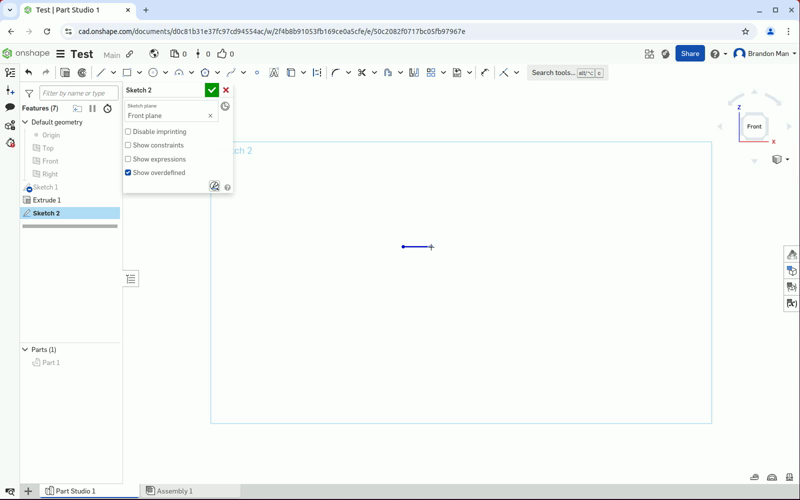
mouse_move(431, 246)
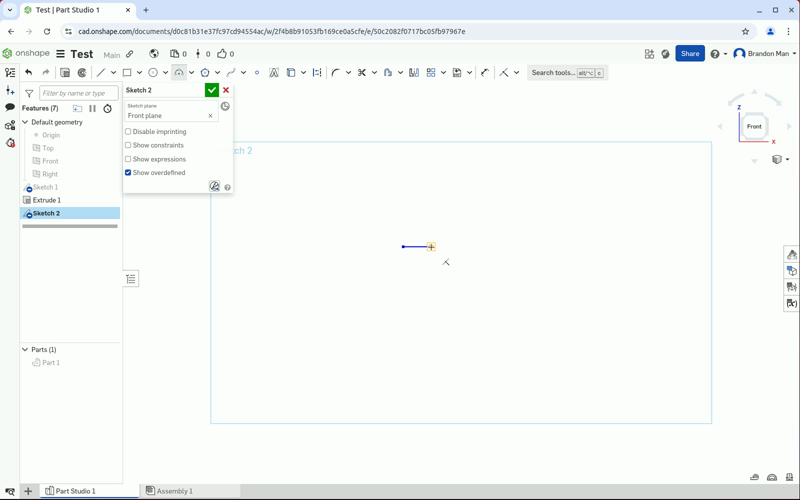
click(431, 246)
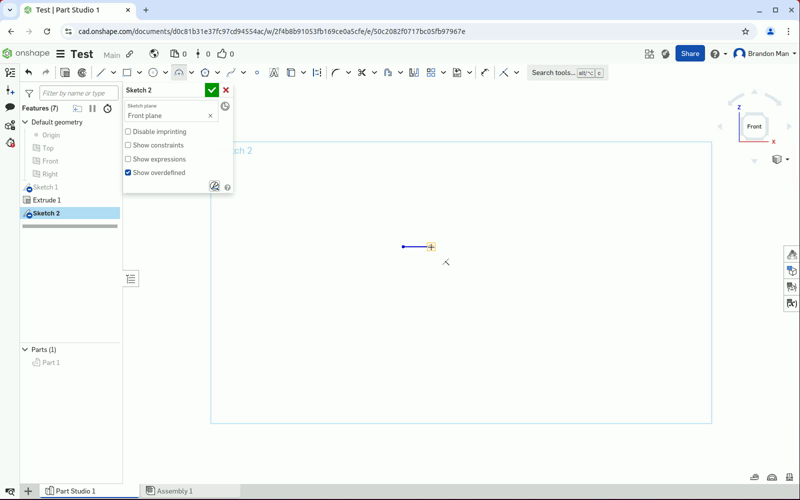
mouse_move(403, 246)
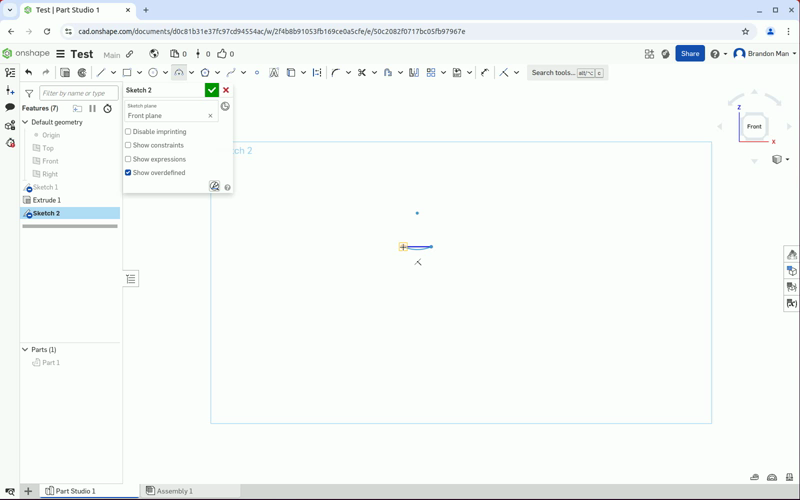
click(403, 246)
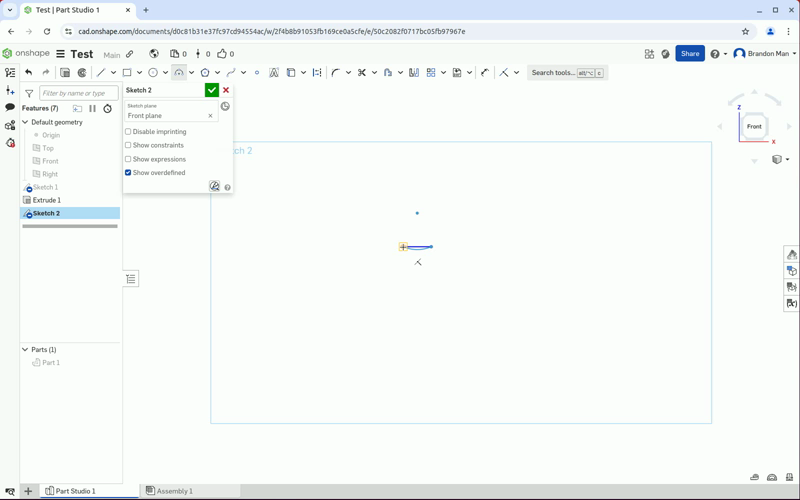
key_down(shift)
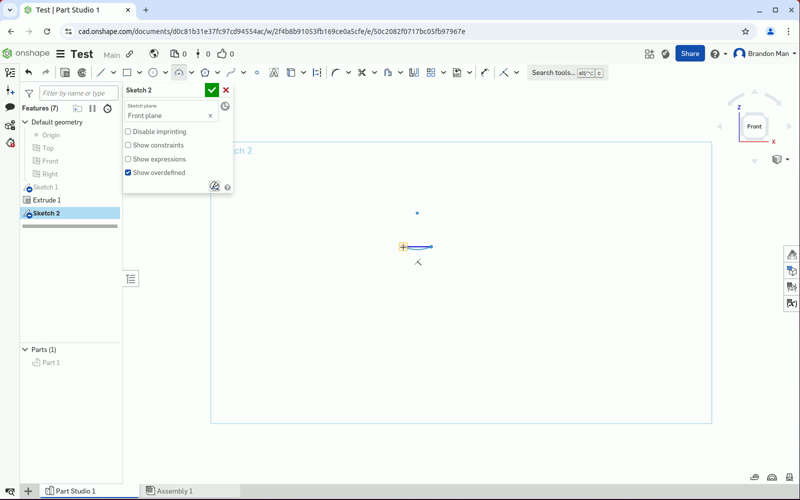
mouse_move(417, 238)
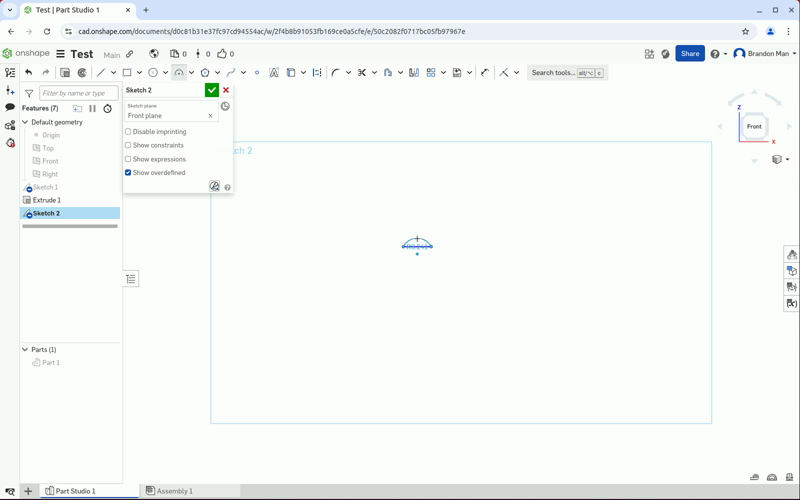
click(417, 238)
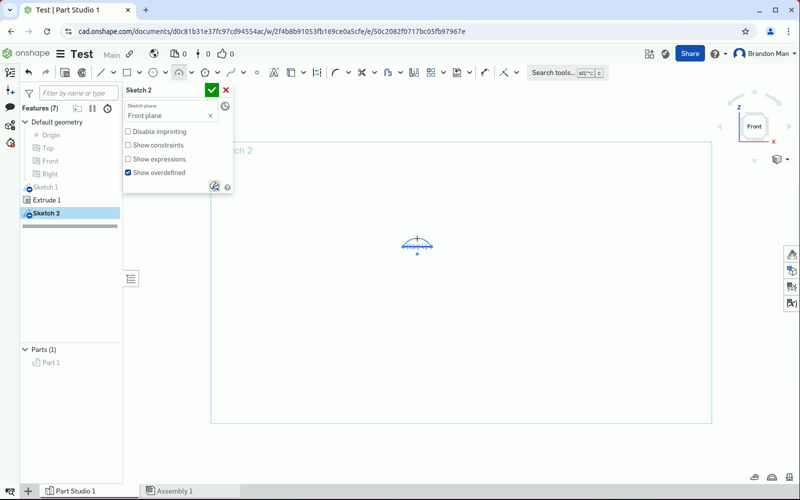
key_up(shift)
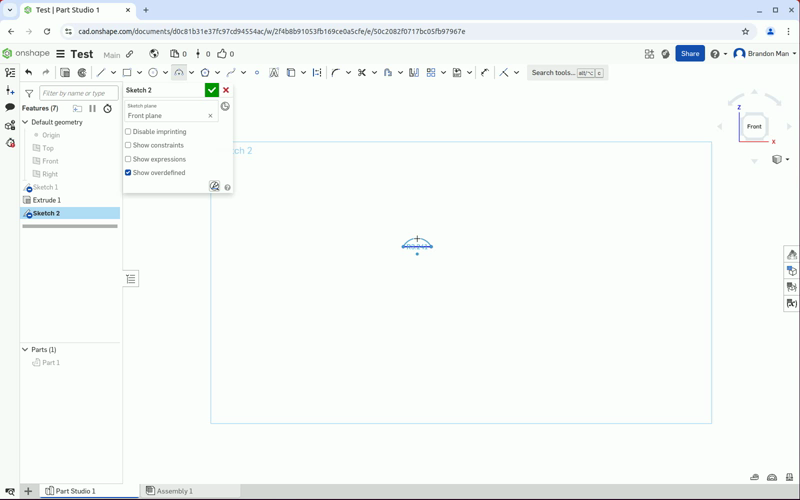
key(esc)
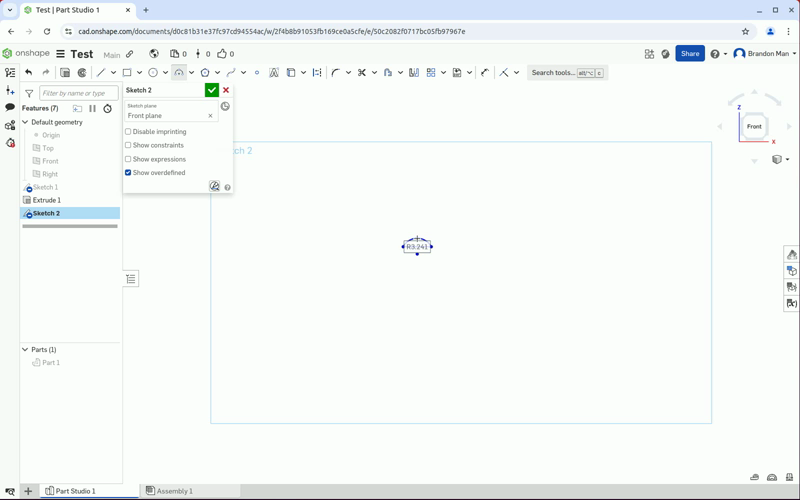
mouse_move(415, 241)
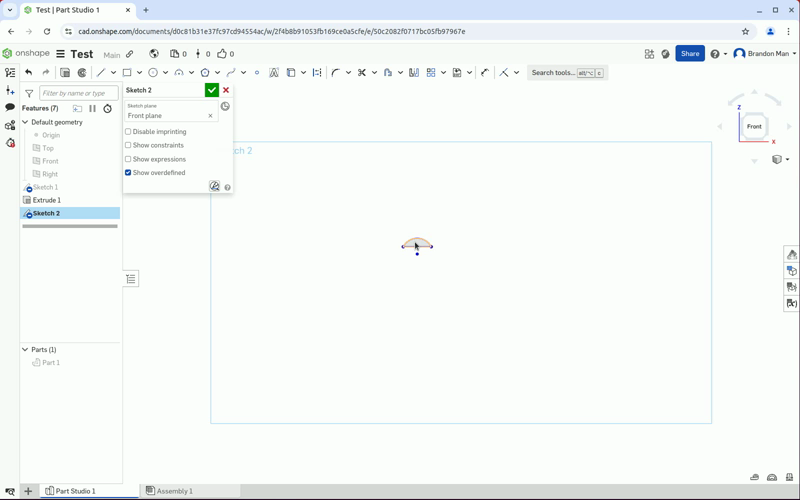
scroll(6)
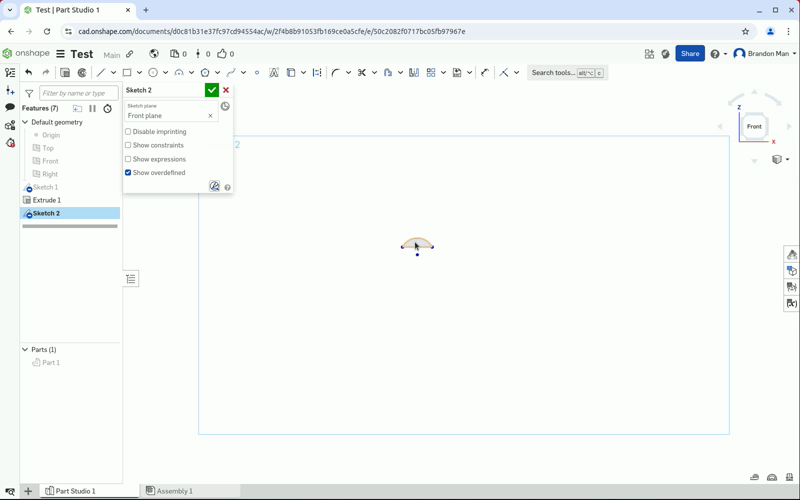
scroll(6)
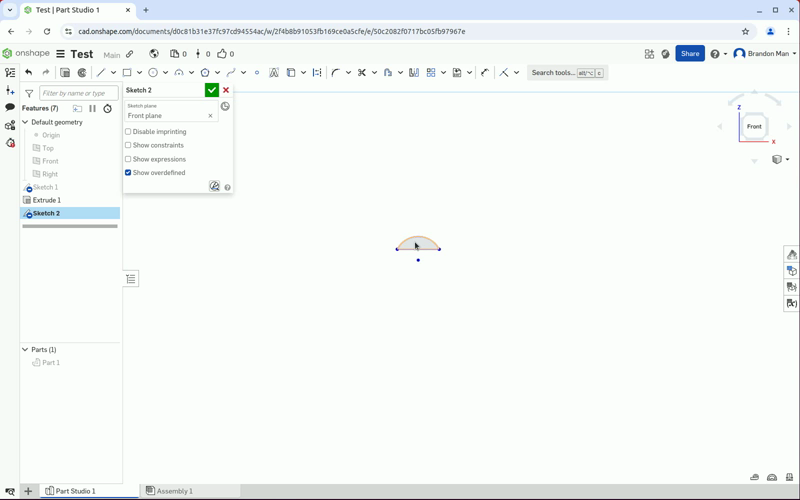
scroll(6)
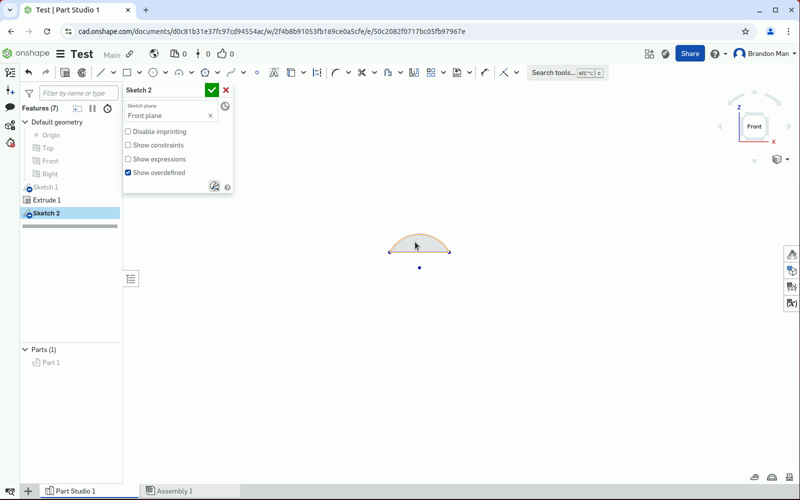
scroll(6)
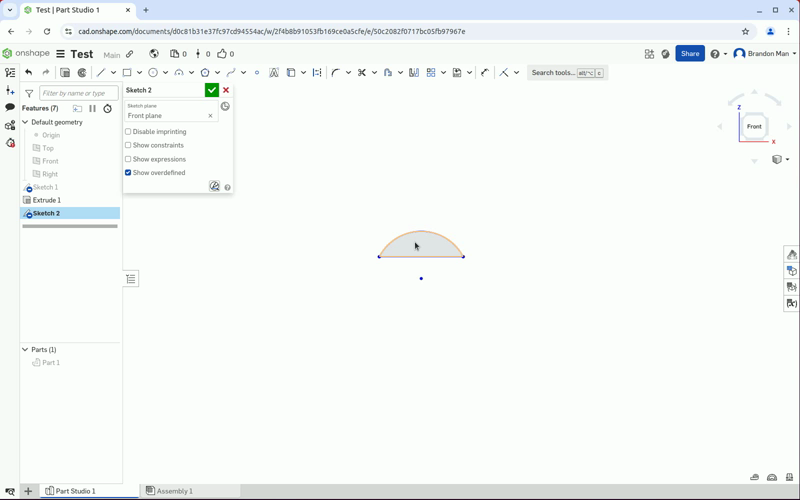
scroll(6)
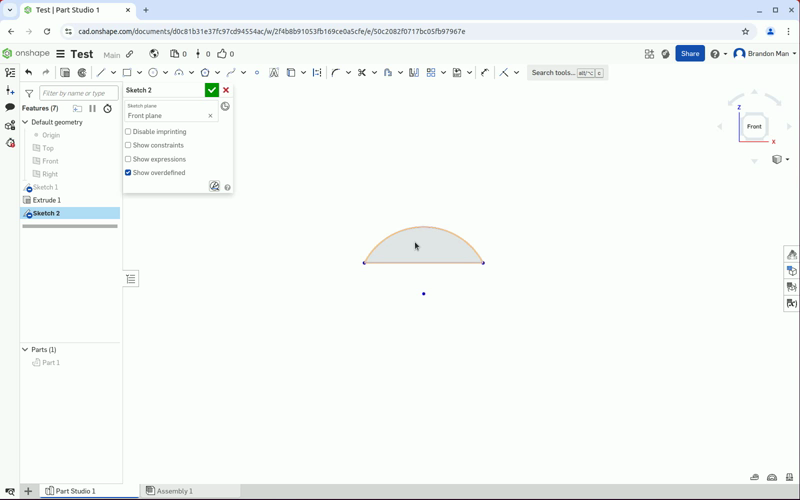
scroll(6)
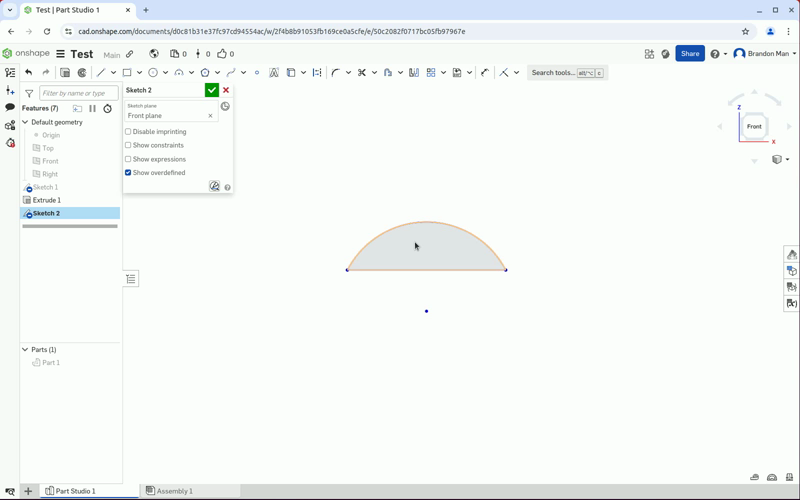
scroll(6)
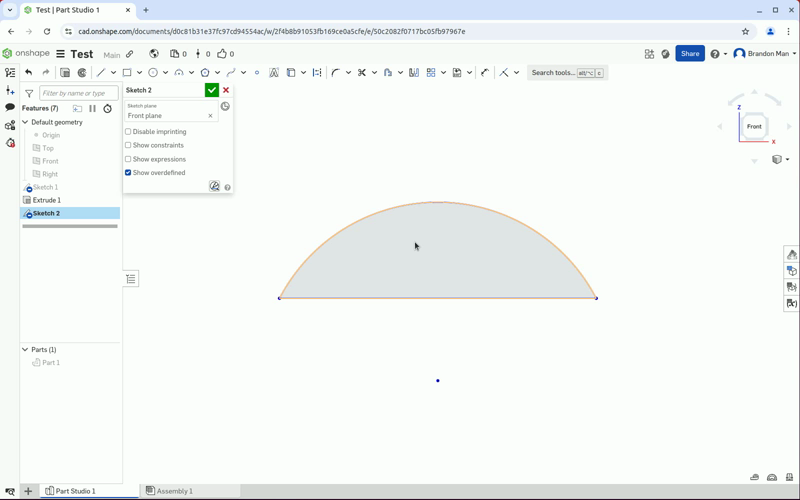
click(415, 241)
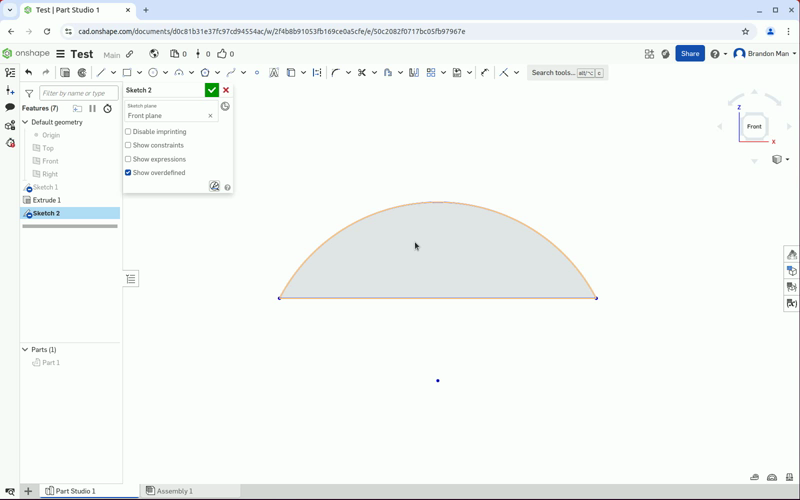
scroll(-6)
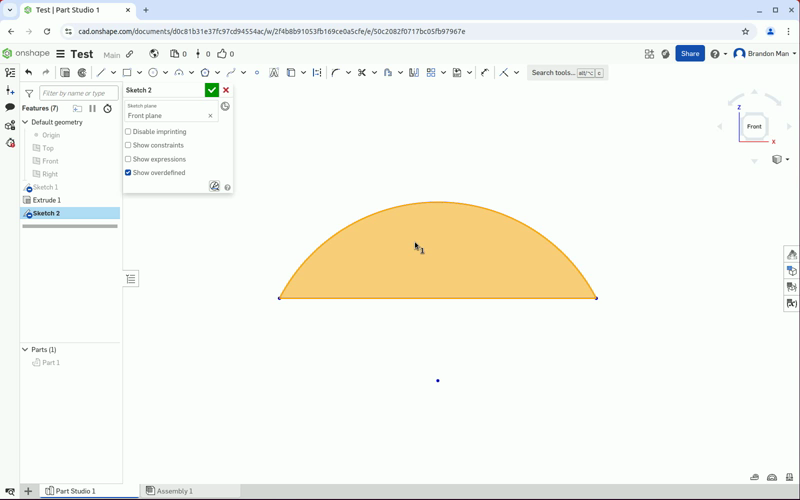
scroll(-6)
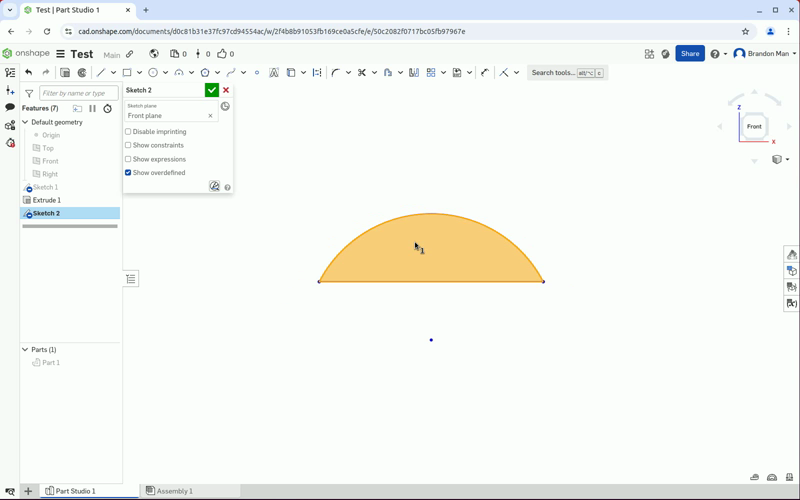
scroll(-6)
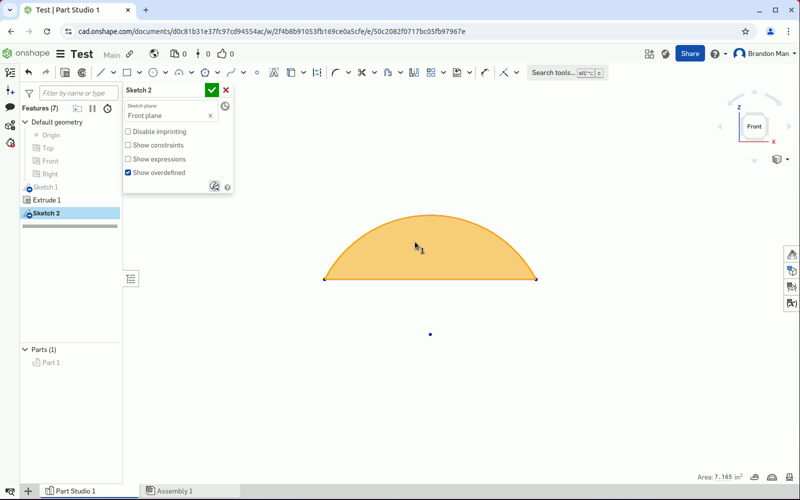
scroll(-6)
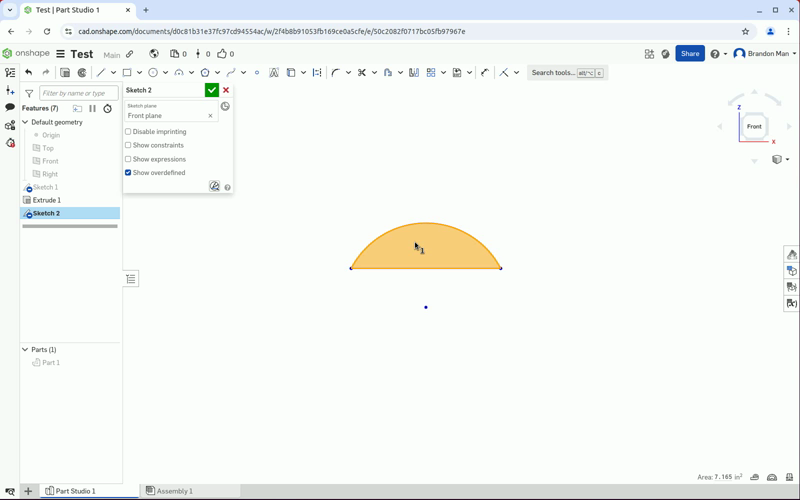
scroll(-6)
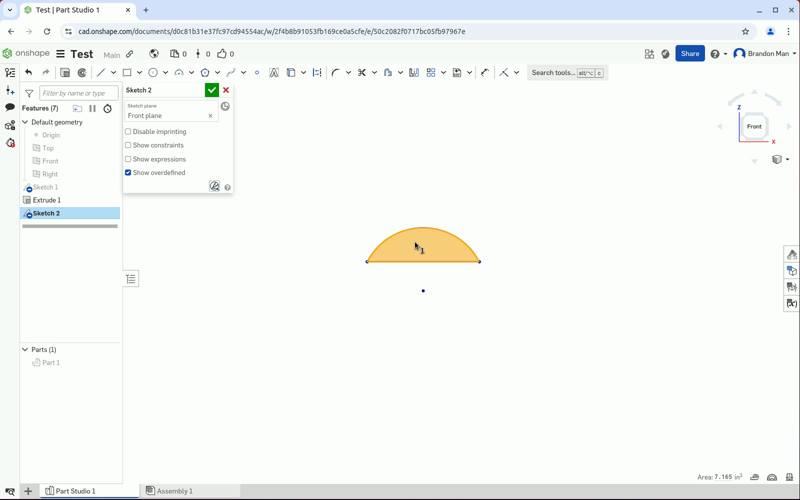
scroll(-6)
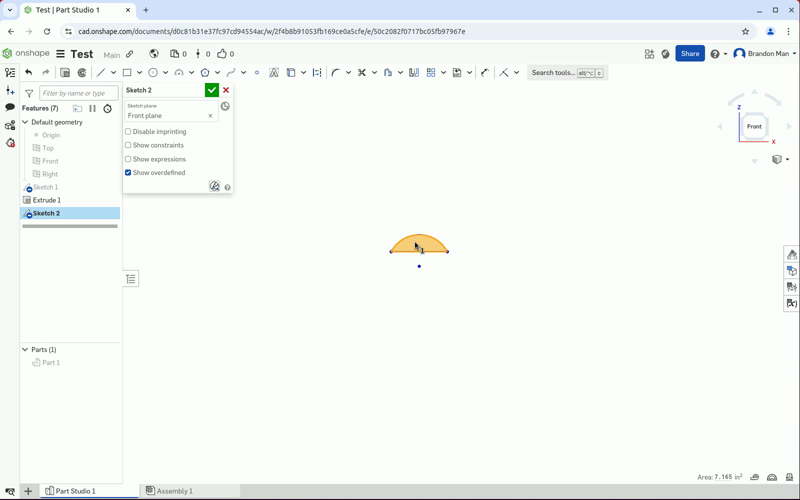
scroll(-6)
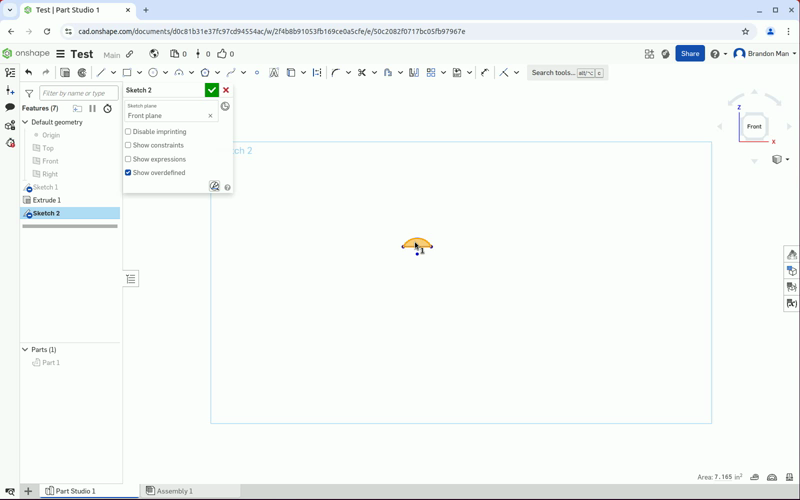
mouse_move(73, 352)
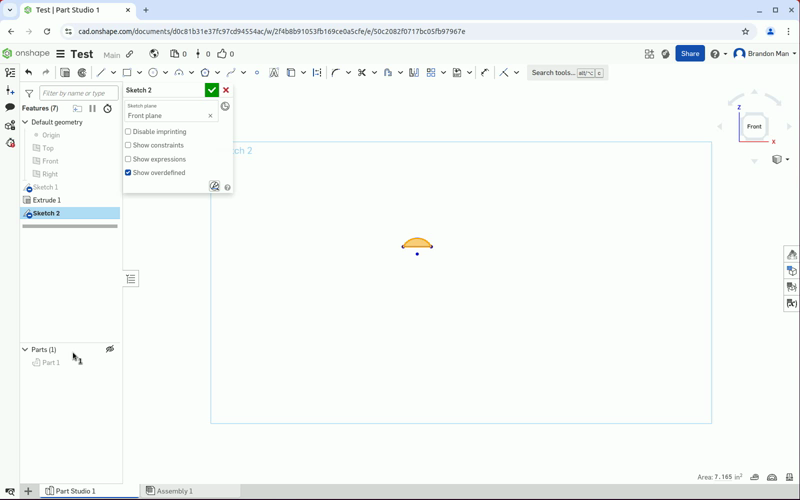
key(shift+y)
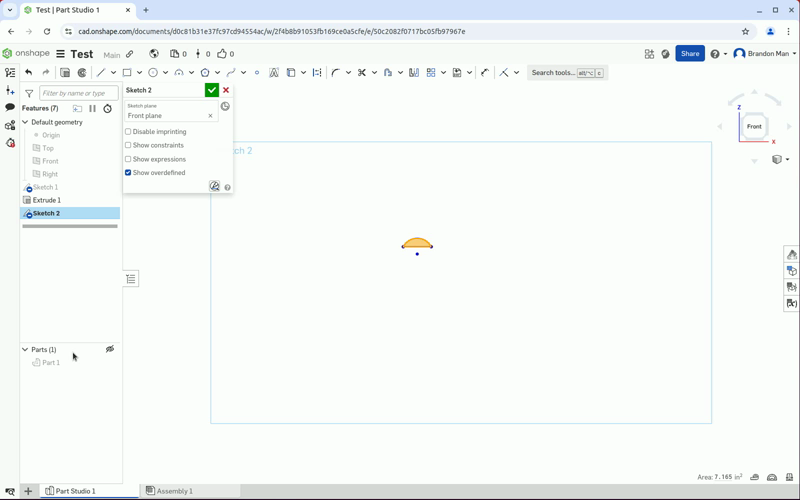
key(shift+e)
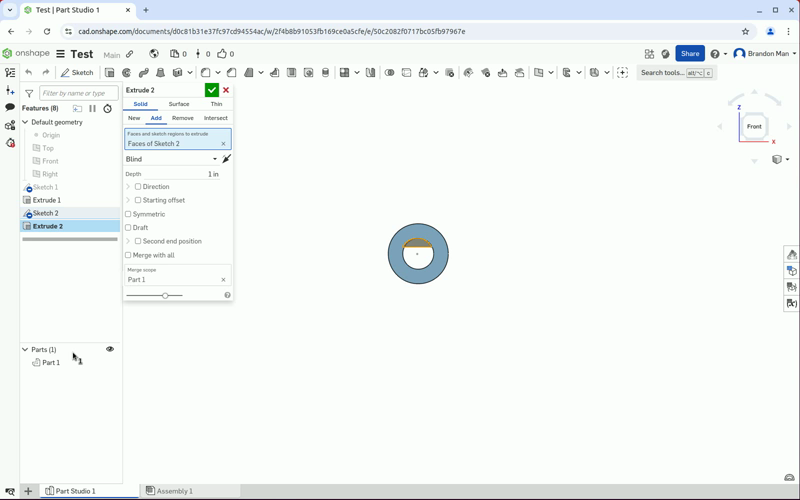
mouse_move(143, 106)
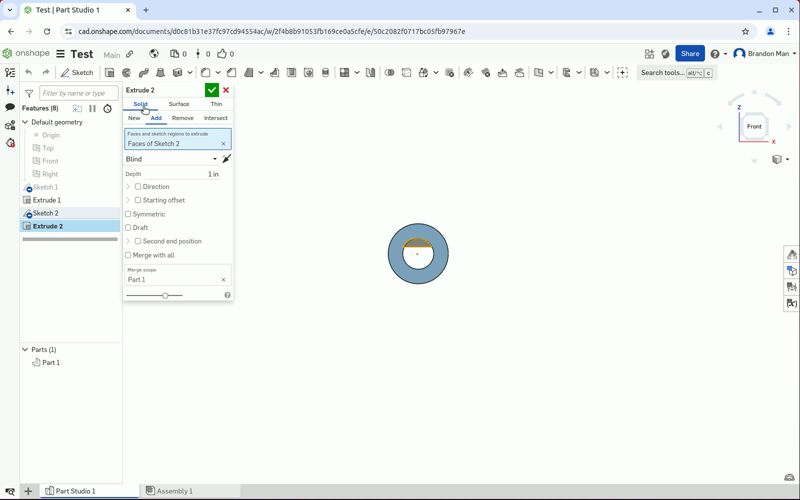
click(143, 106)
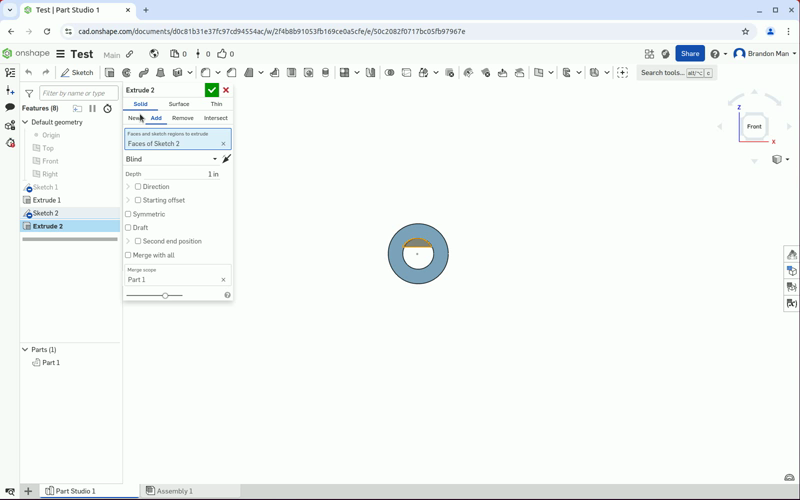
mouse_move(137, 120)
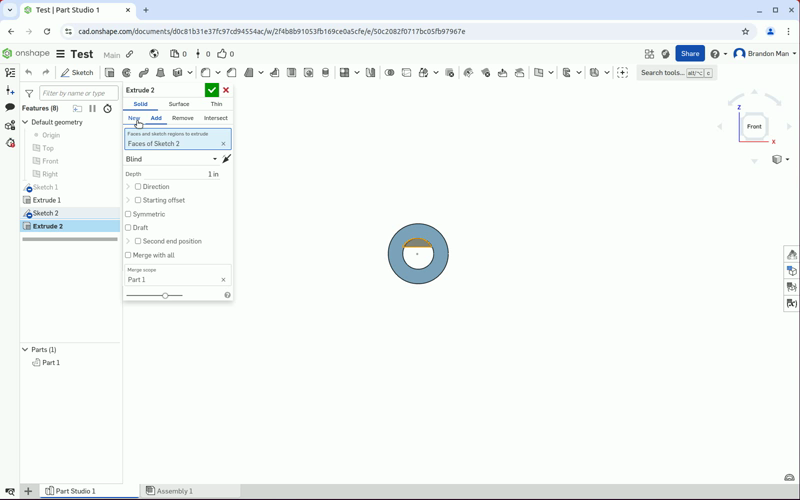
click(137, 120)
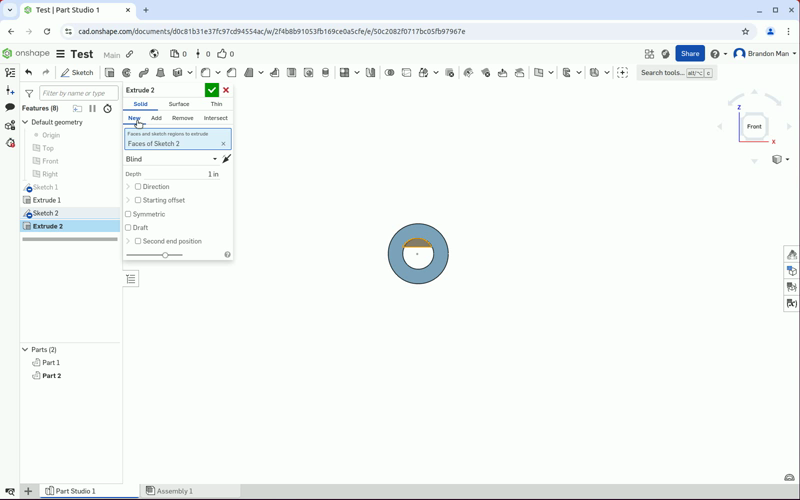
key(tab, 4)
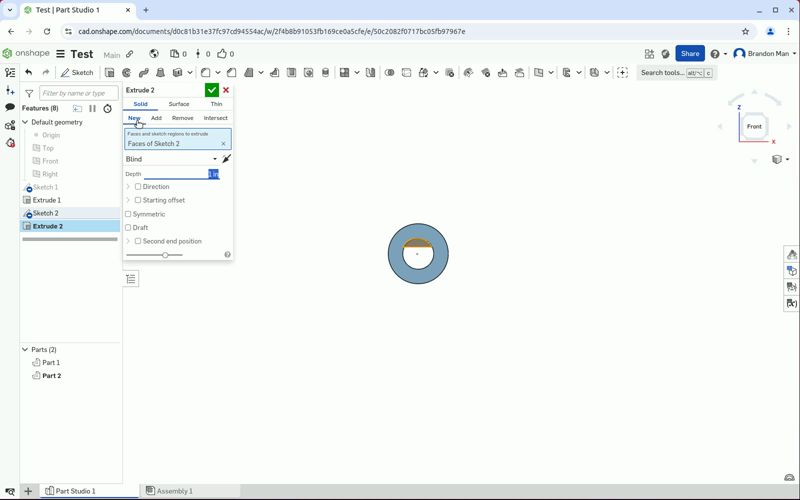
text(23.108)
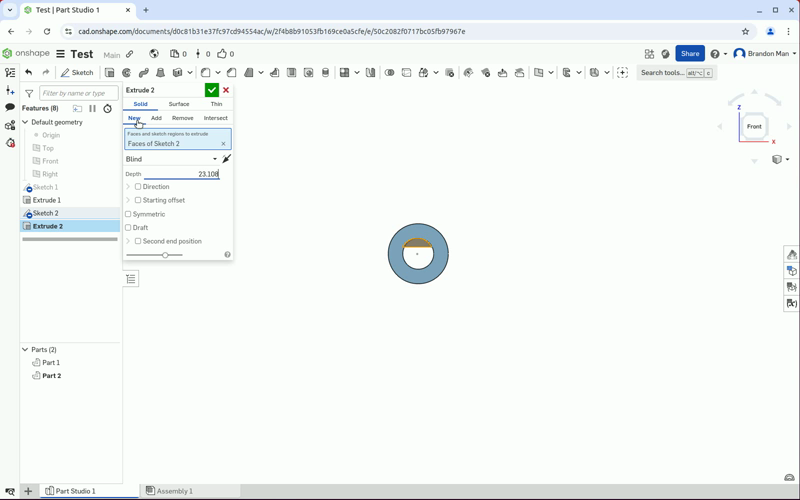
key(enter)
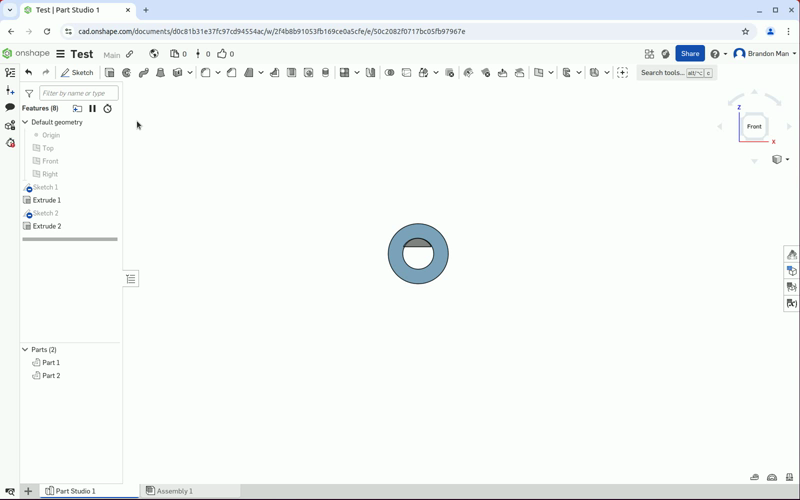
key(shift+h)
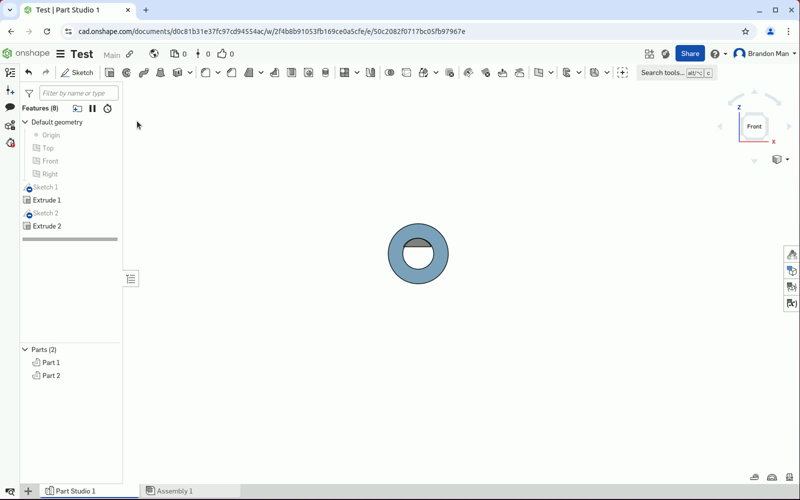
key(shift+h)
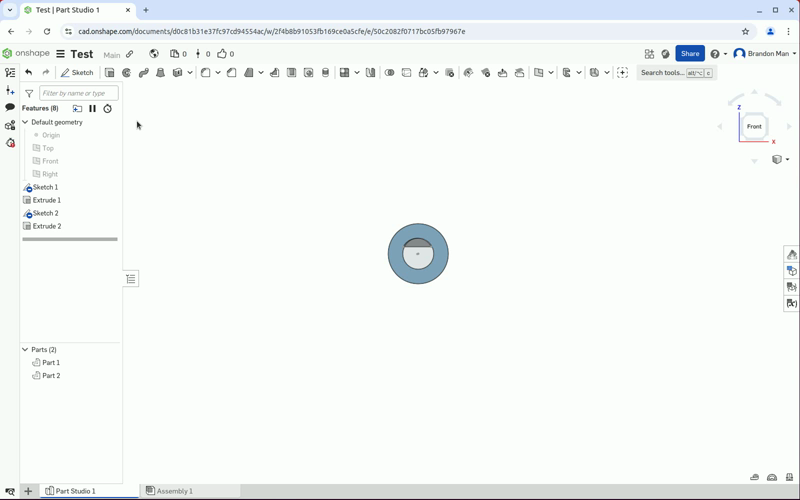
key(shift+7)
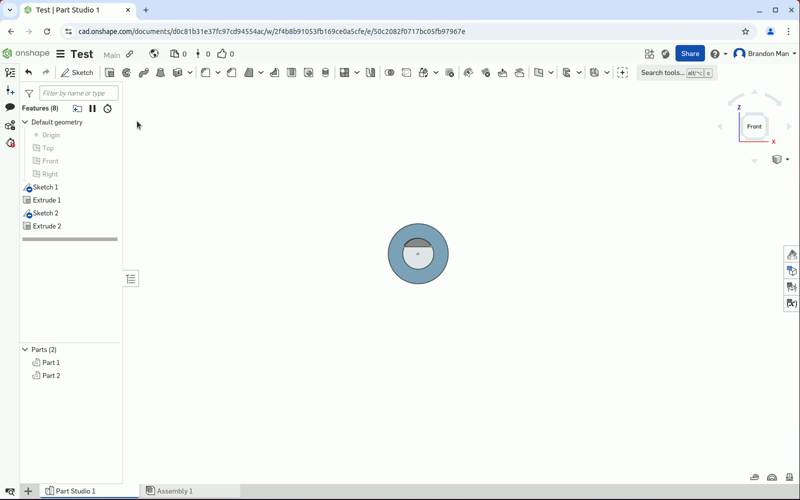
key(left, 2)
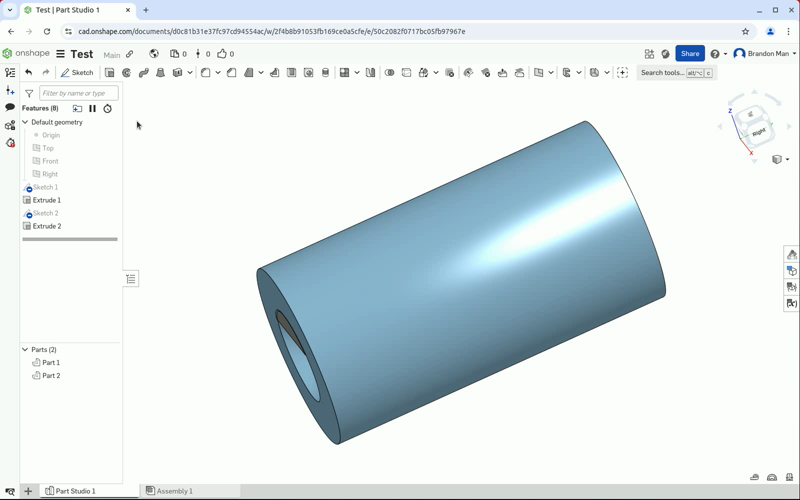
key(down, 2)
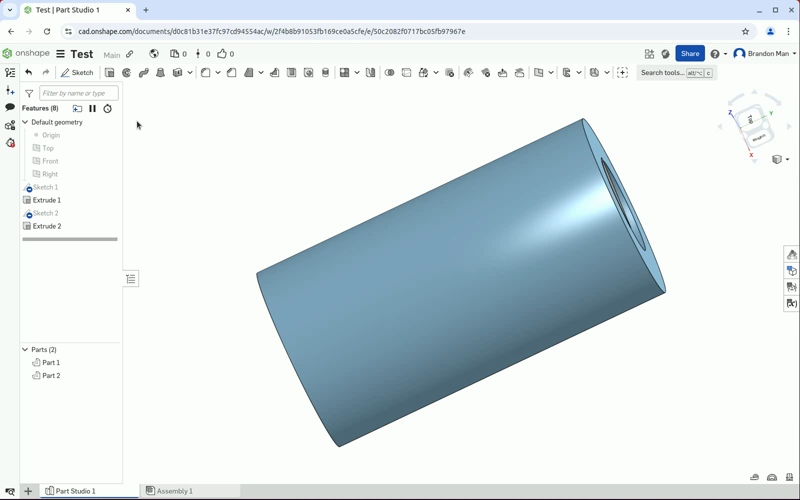
key(up, 2)
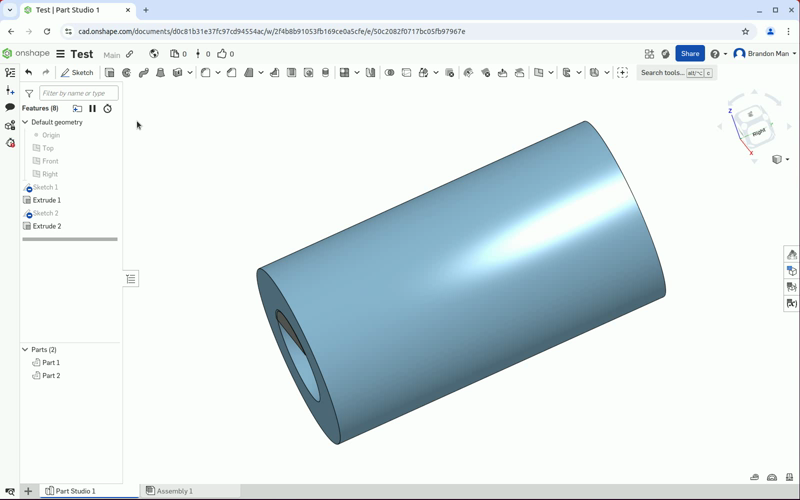
key(right, 2)
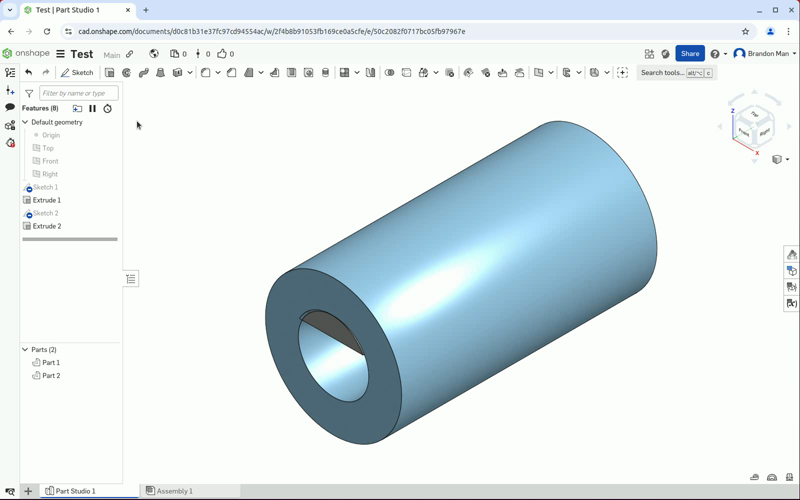
mouse_move(73, 189)
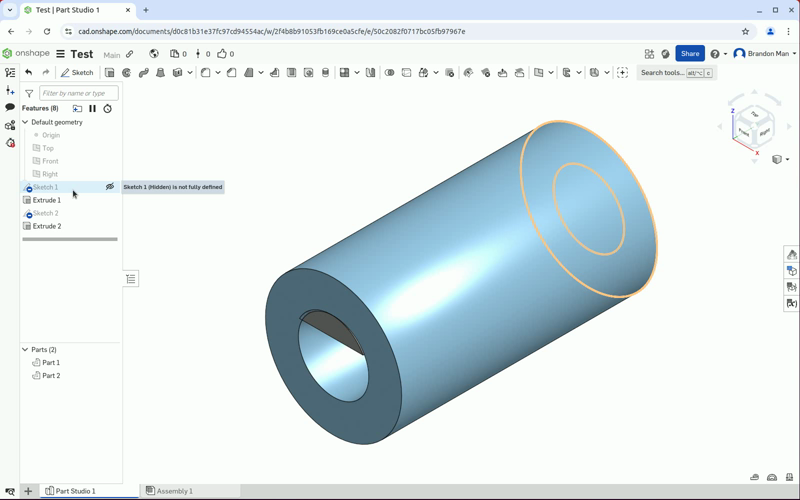
click(73, 189)